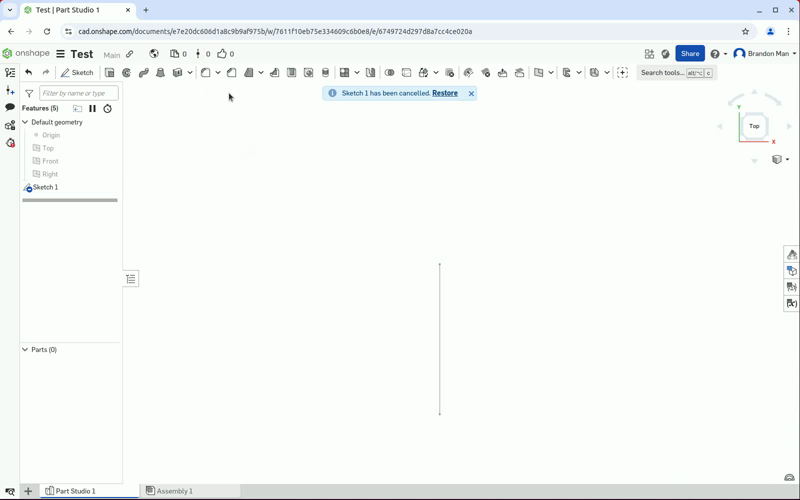
key(shift+h)
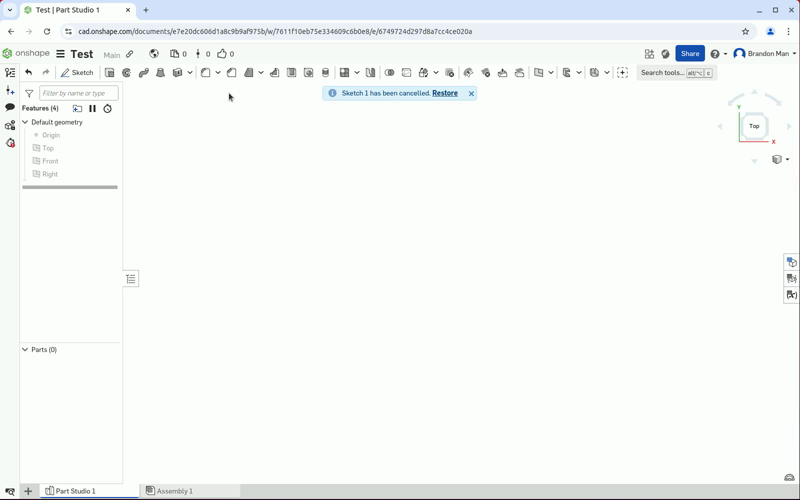
mouse_move(73, 352)
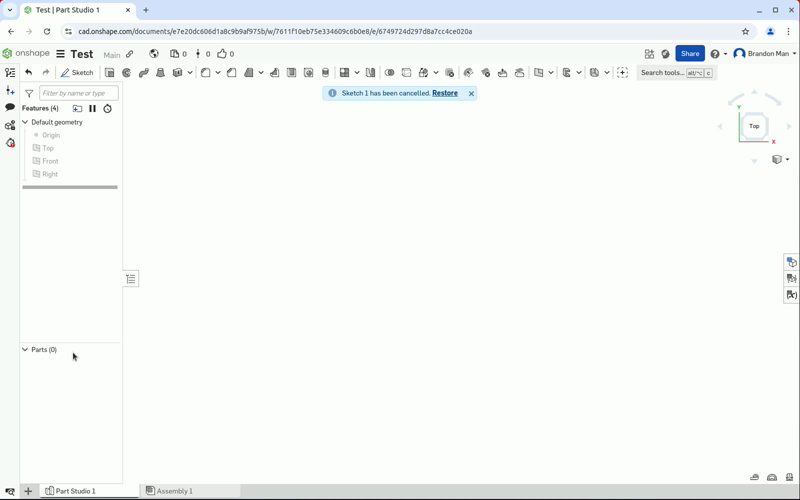
key(y)
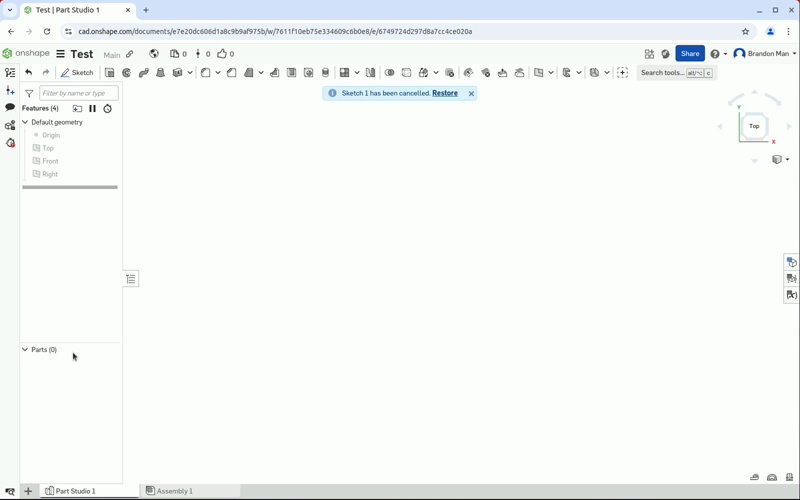
key(shift+p)
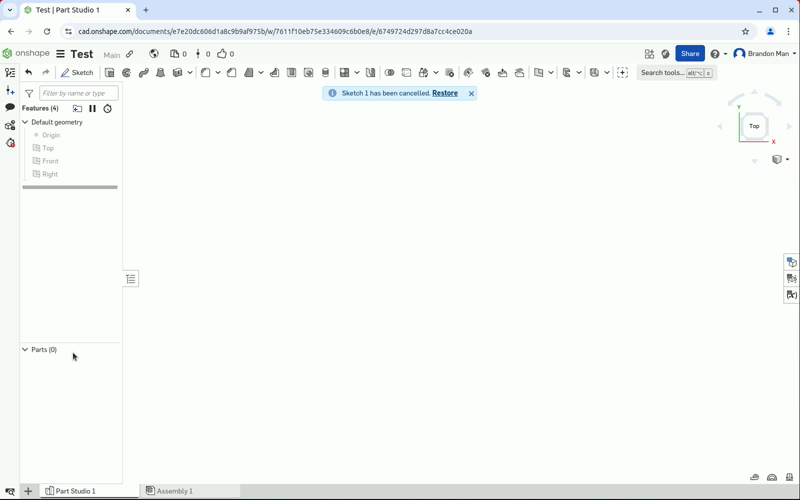
key(space)
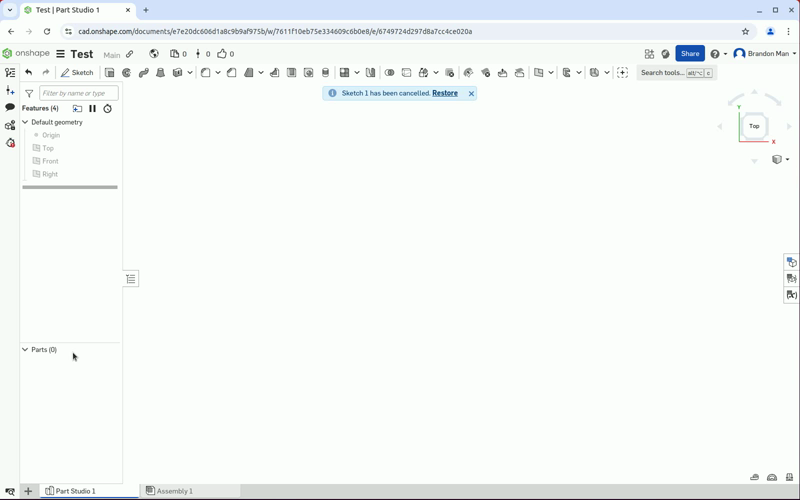
key_down(shift)
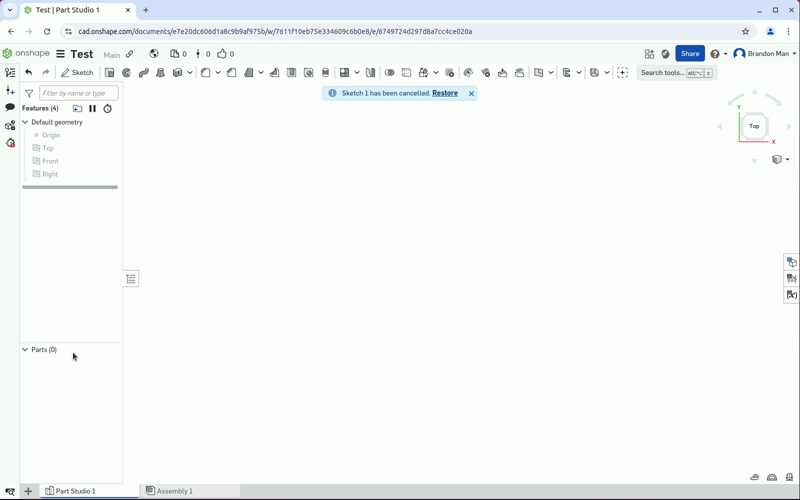
key(up)
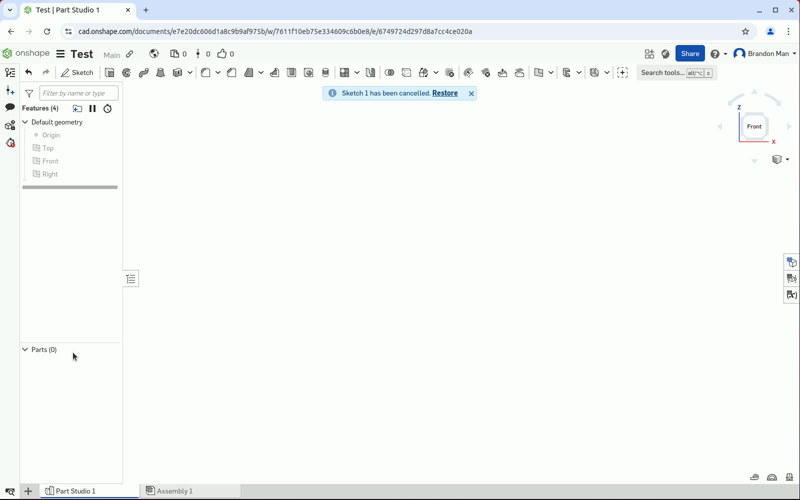
key_up(shift)
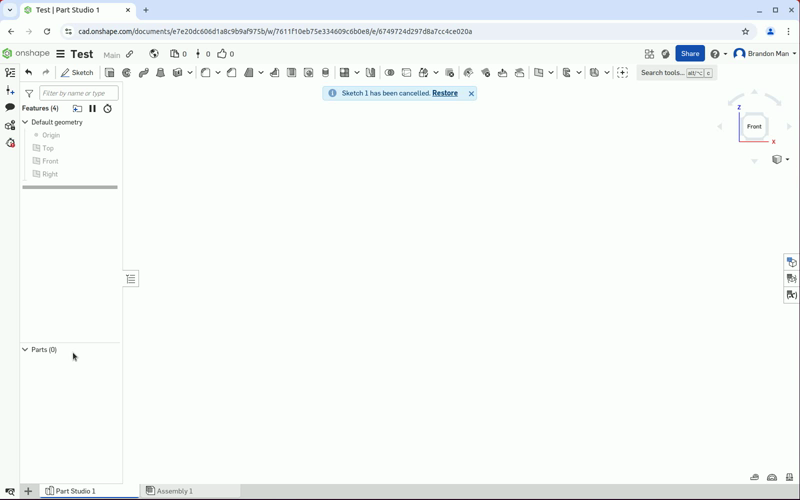
mouse_move(73, 352)
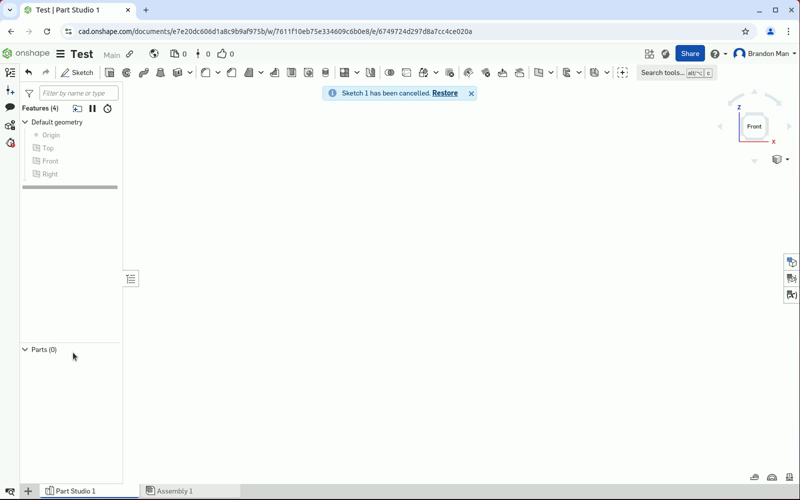
key(shift+y)
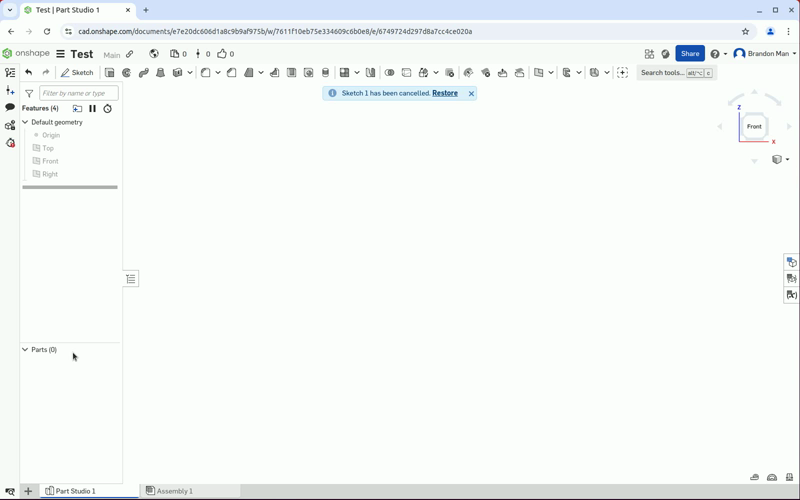
key(shift+s)
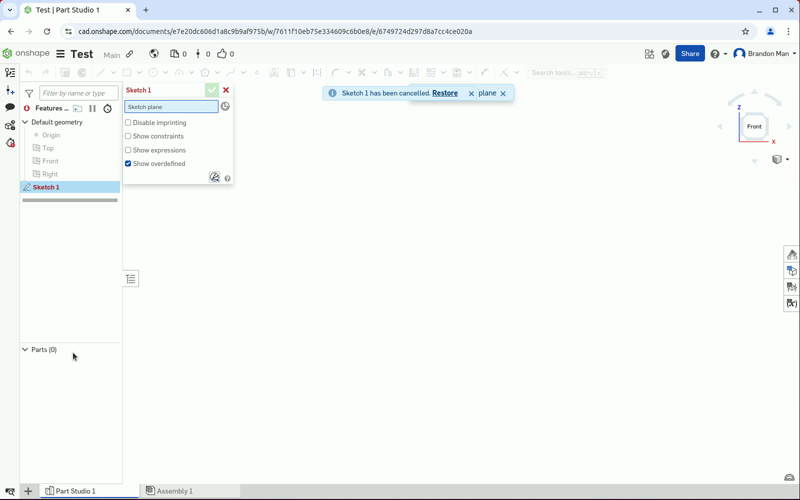
mouse_move(73, 163)
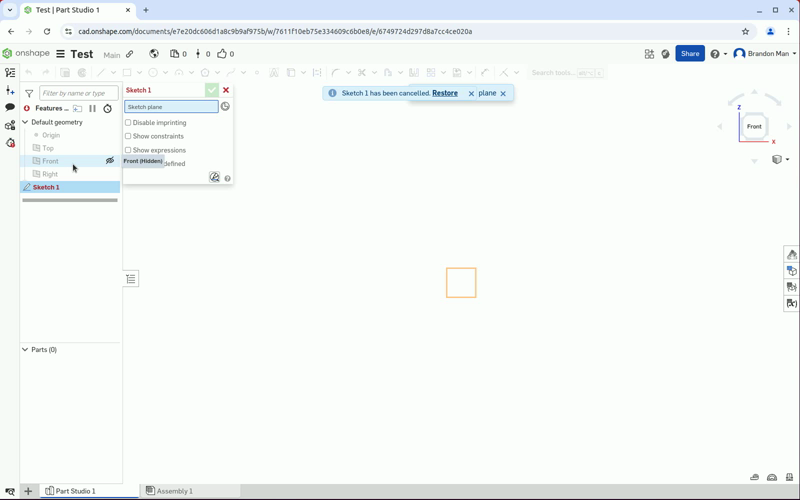
click(73, 163)
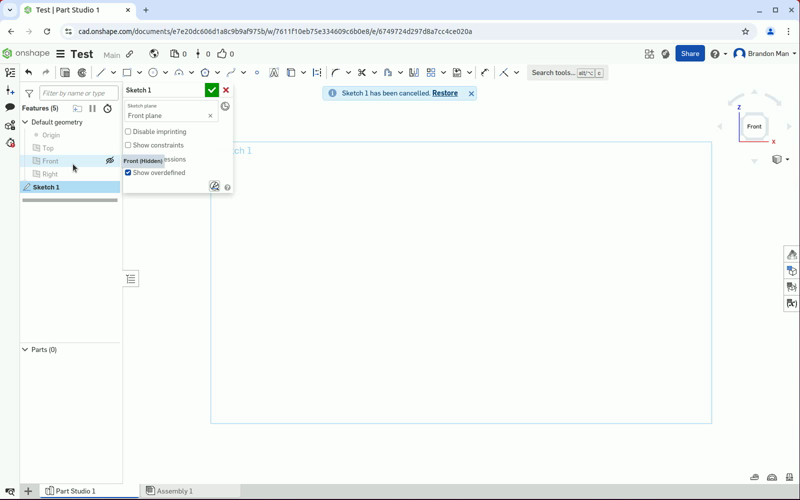
mouse_move(73, 352)
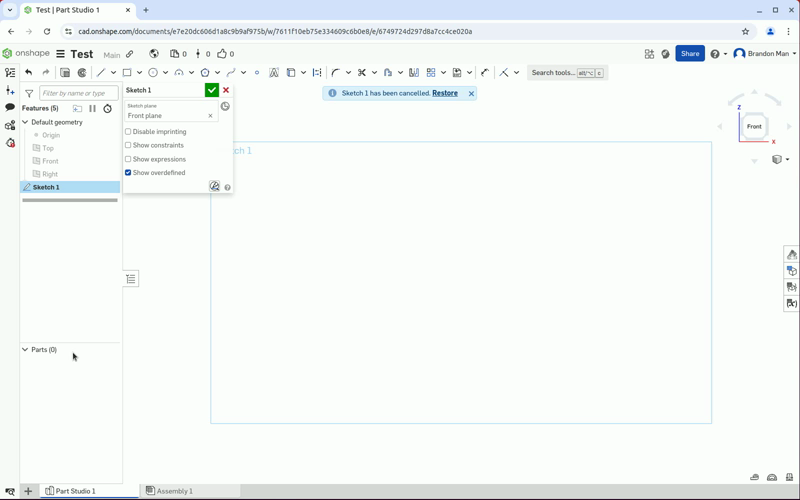
key(y)
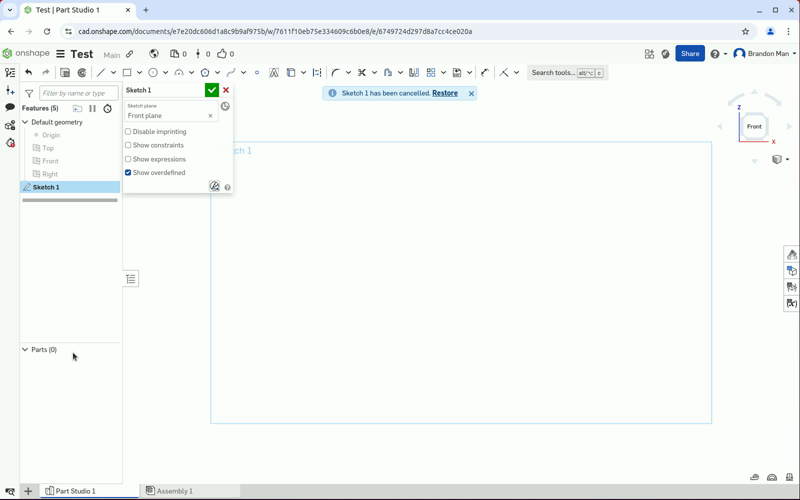
key(c)
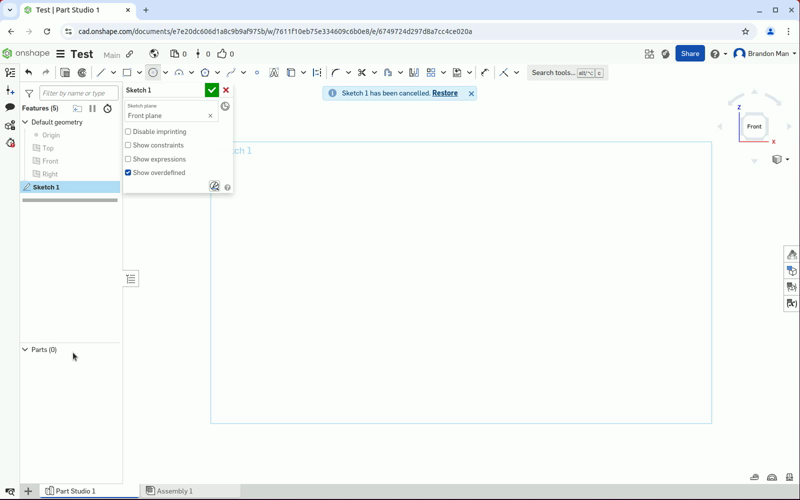
key_down(shift)
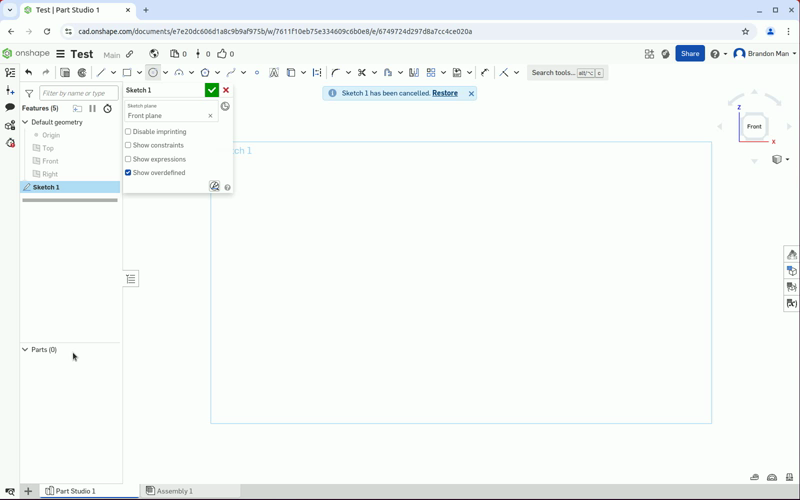
mouse_move(461, 282)
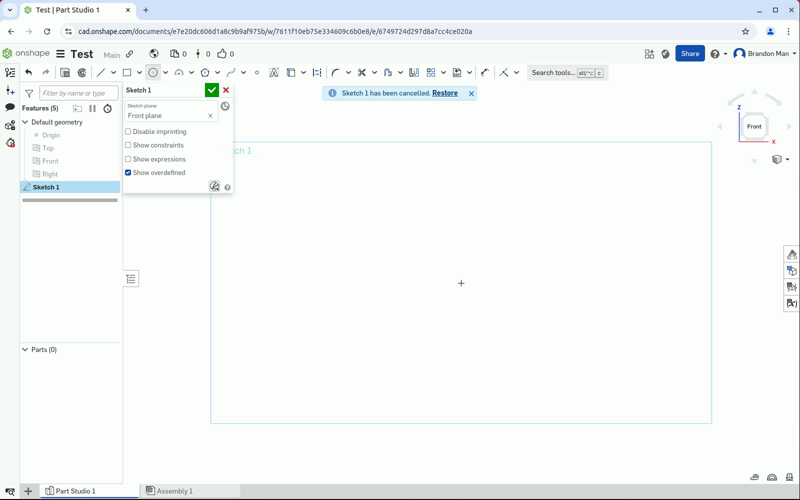
click(461, 282)
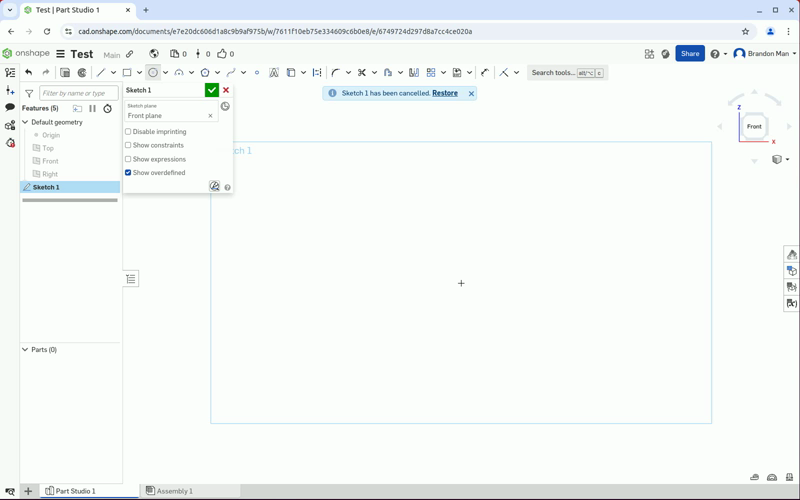
key_up(shift)
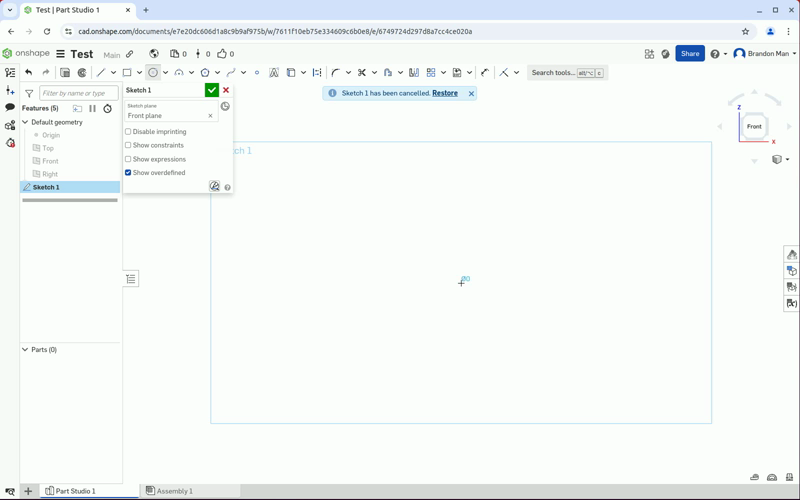
mouse_move(574, 282)
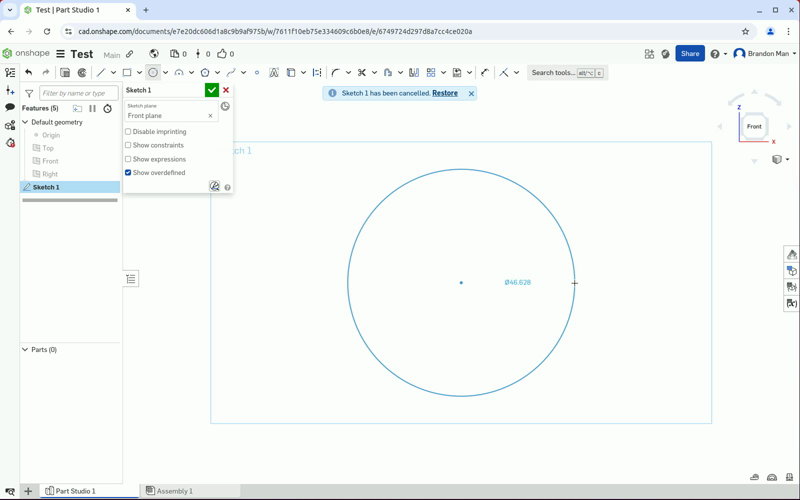
click(574, 282)
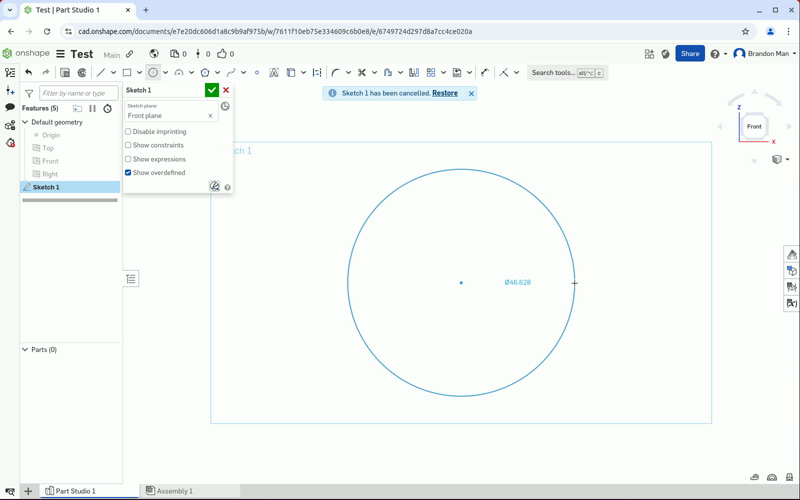
key(esc)
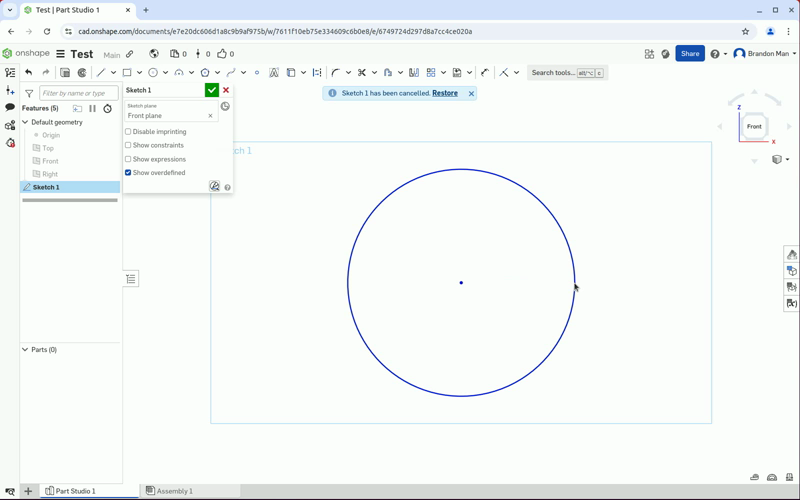
mouse_move(514, 296)
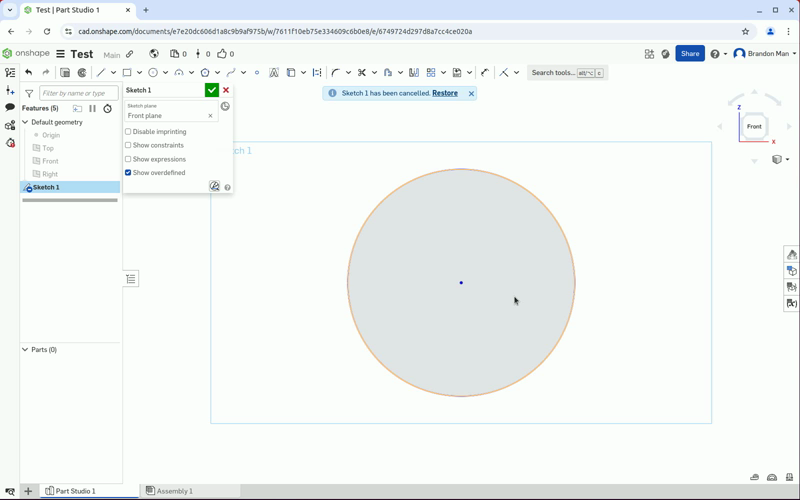
click(514, 296)
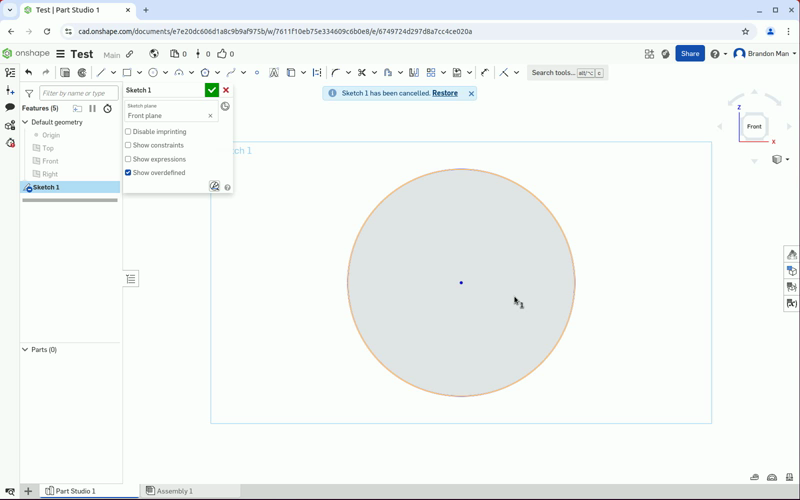
mouse_move(73, 352)
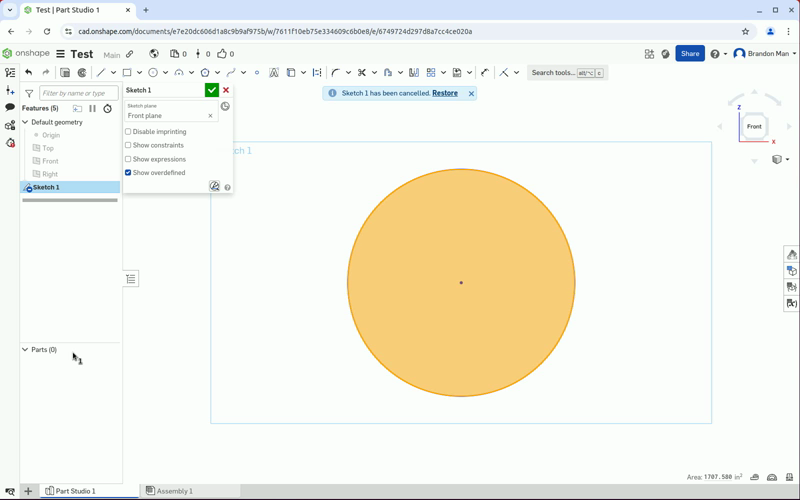
key(shift+y)
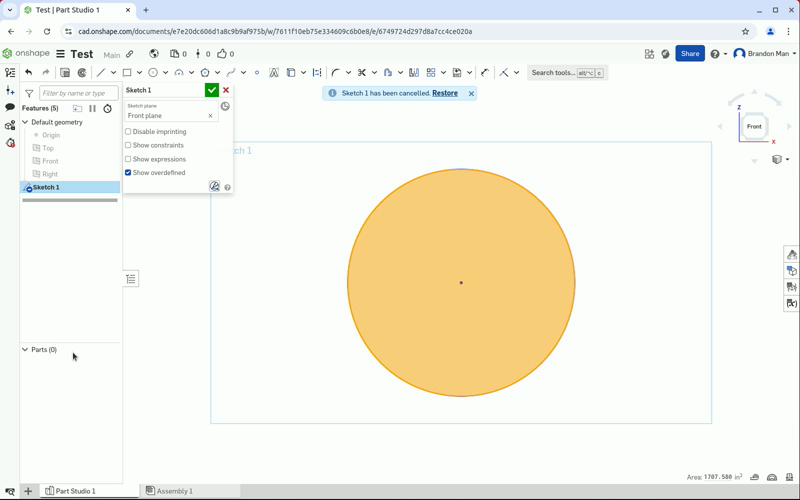
key(shift+e)
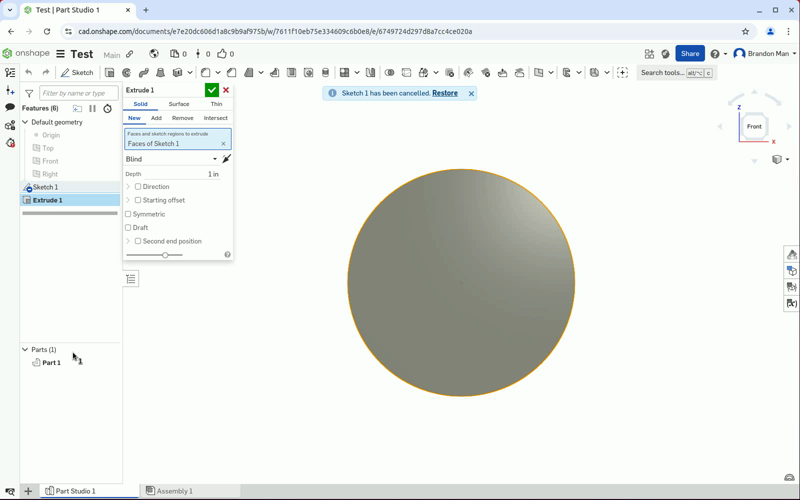
mouse_move(143, 106)
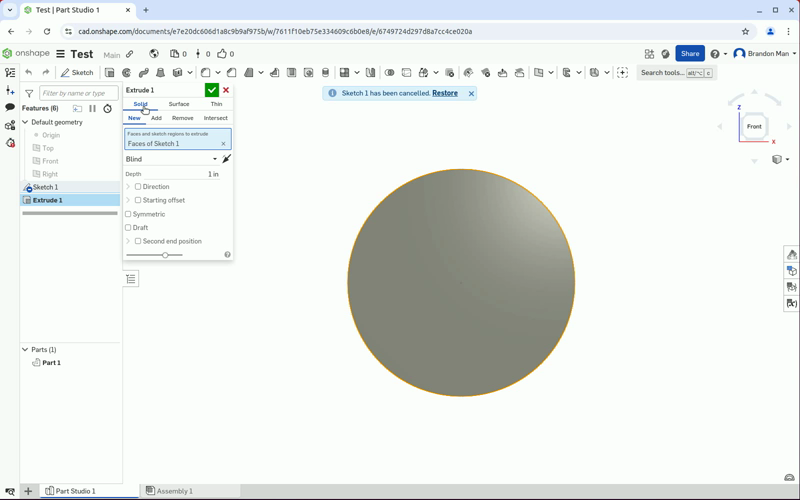
click(143, 106)
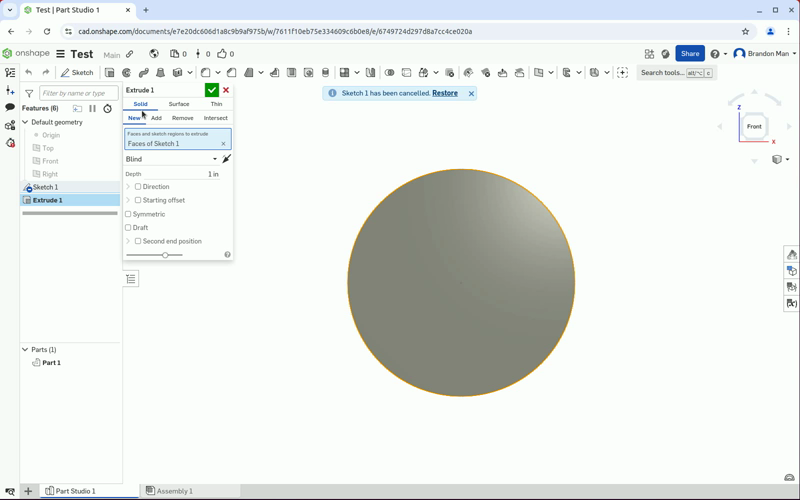
mouse_move(137, 120)
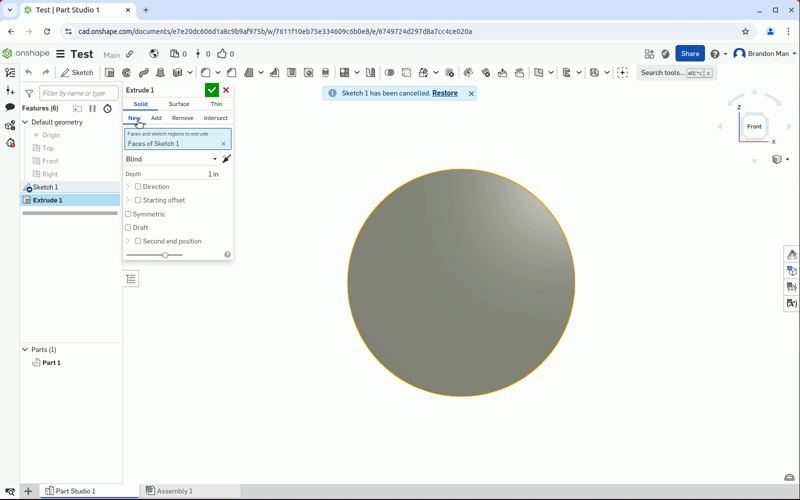
click(137, 120)
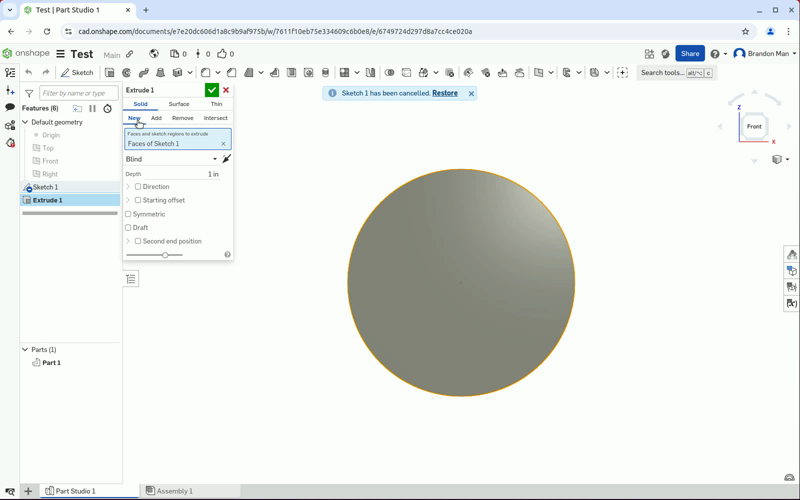
key(tab, 4)
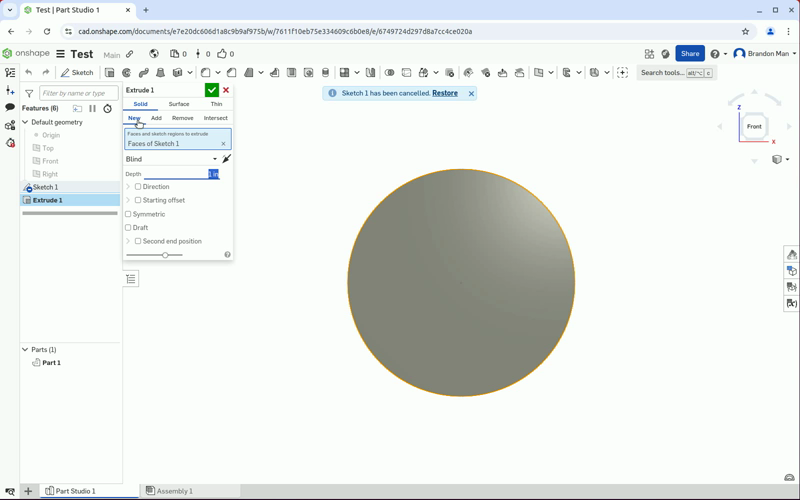
text(-17.813)
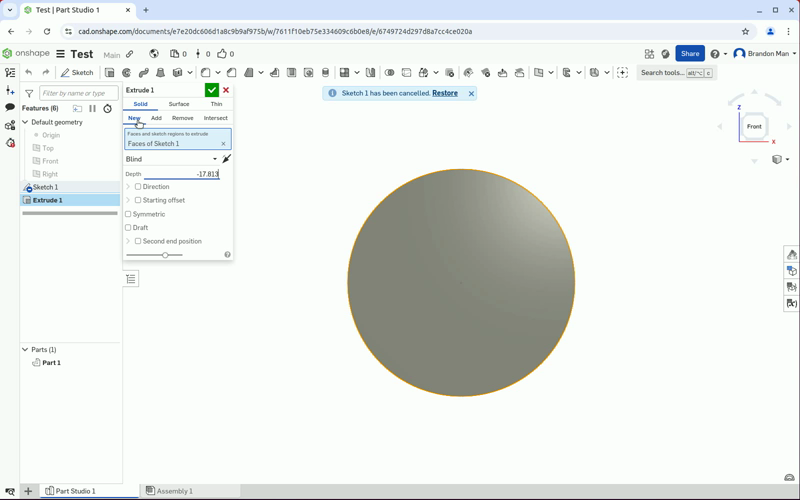
key(enter)
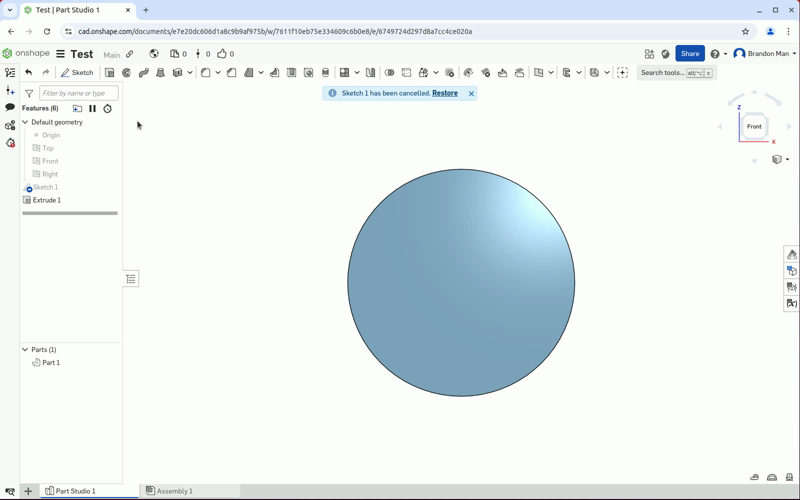
key(shift+h)
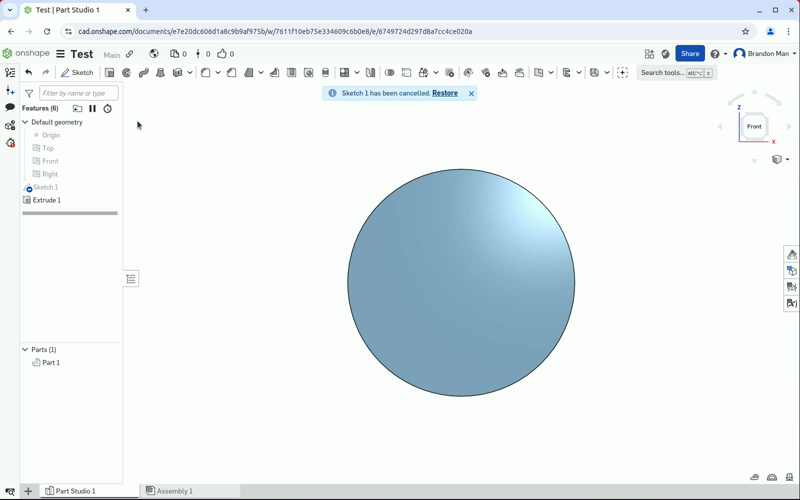
key(shift+h)
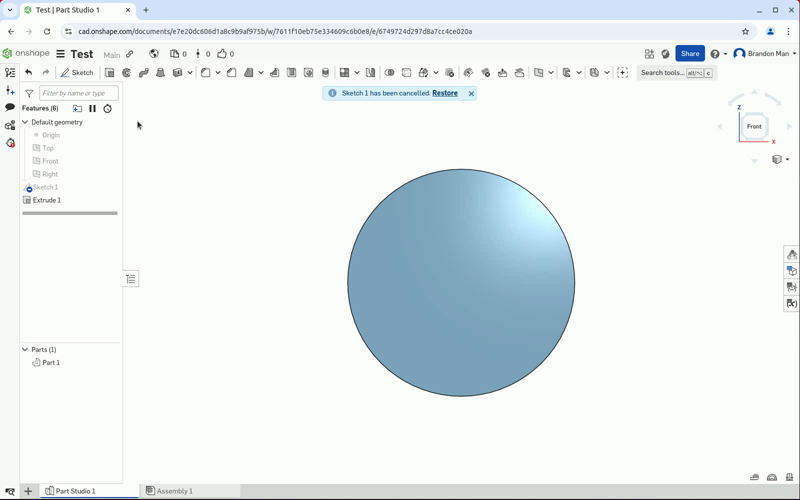
mouse_move(73, 189)
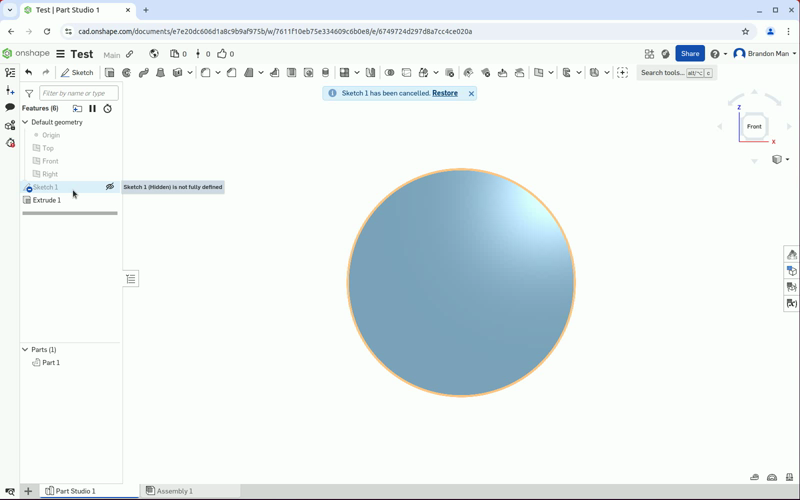
click(73, 189)
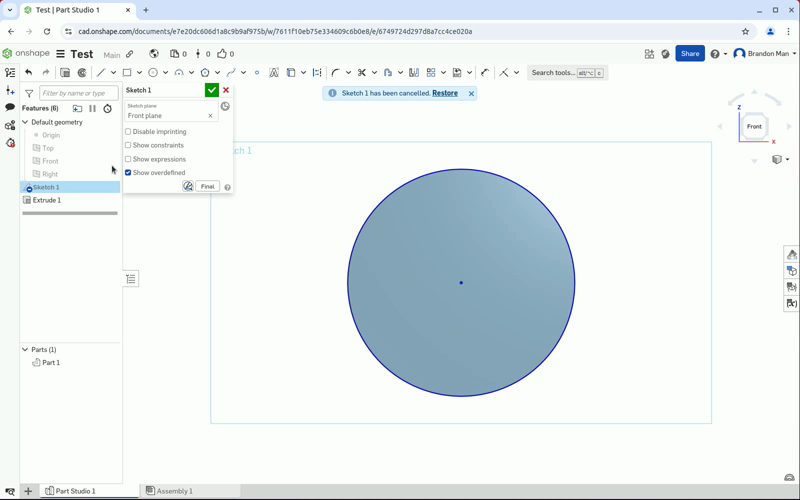
mouse_move(229, 92)
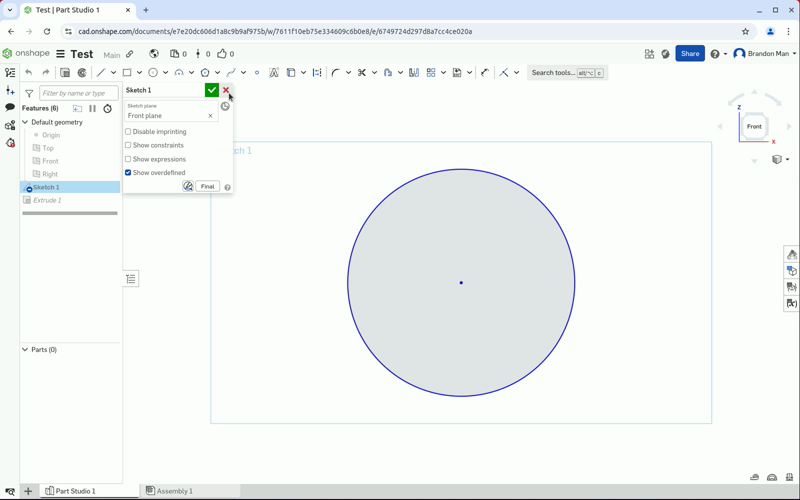
click(229, 92)
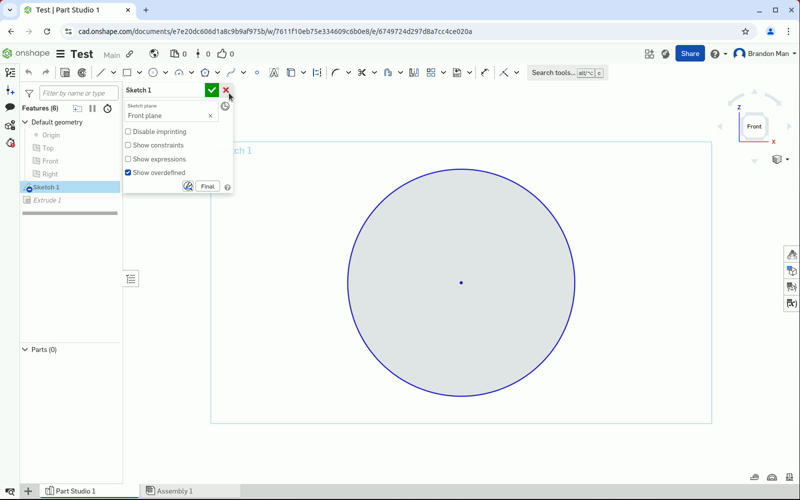
key(shift+s)
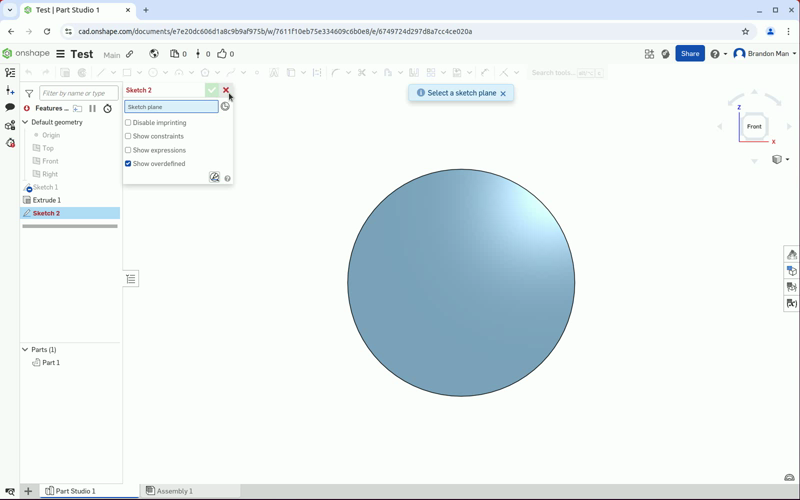
mouse_move(73, 163)
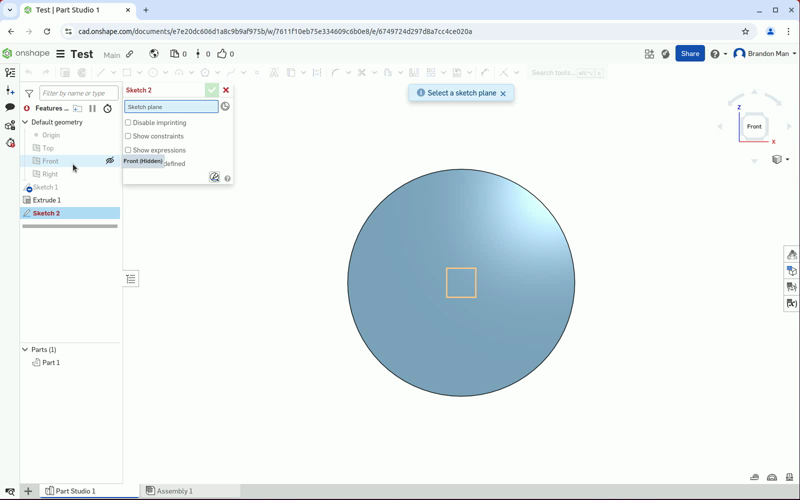
click(73, 163)
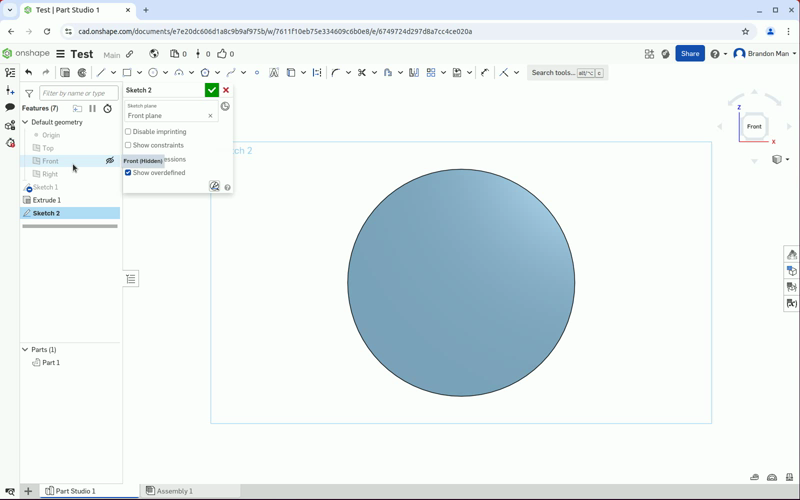
mouse_move(73, 352)
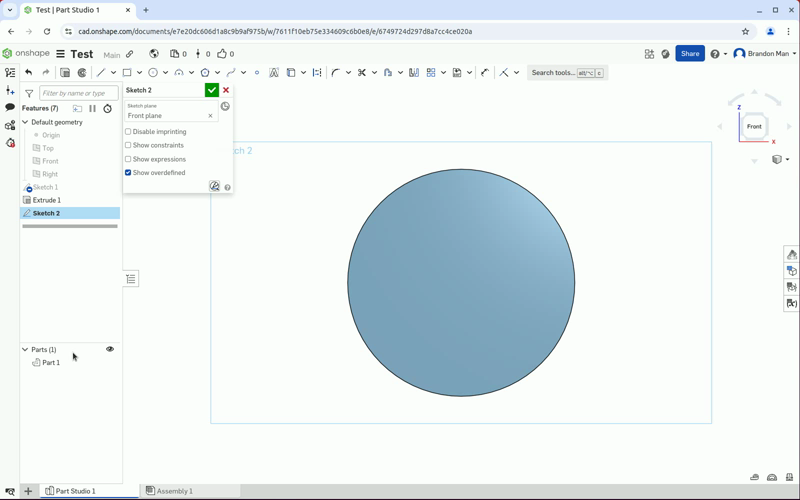
key(y)
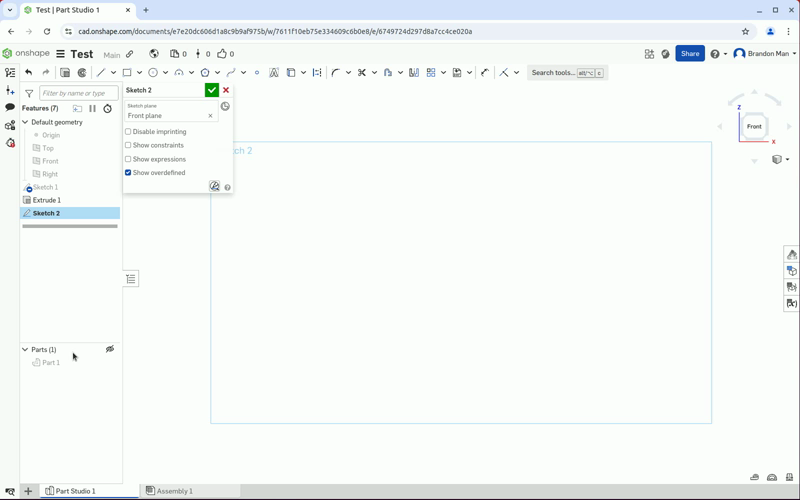
key(c)
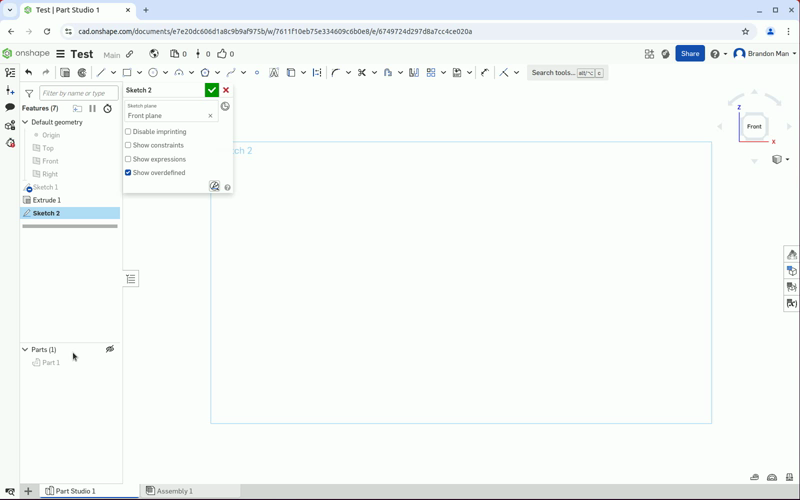
key_down(shift)
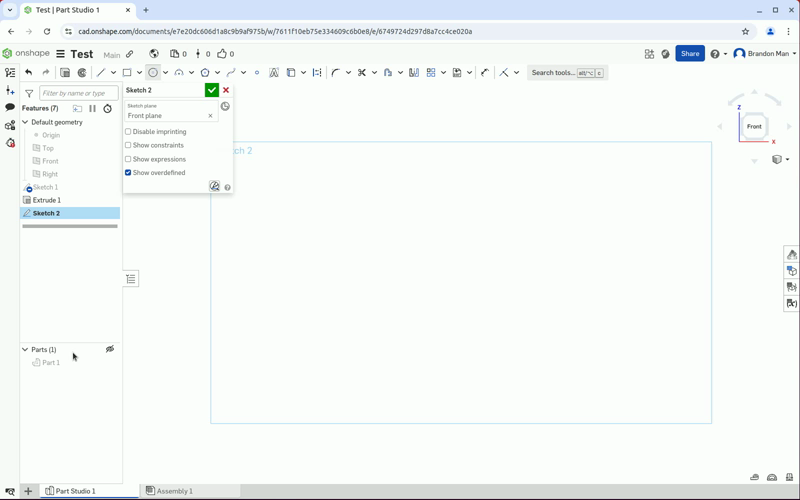
mouse_move(461, 282)
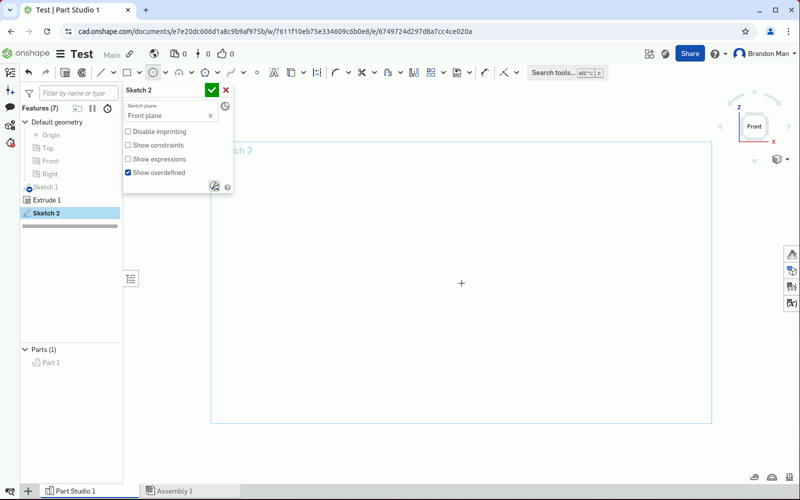
click(461, 282)
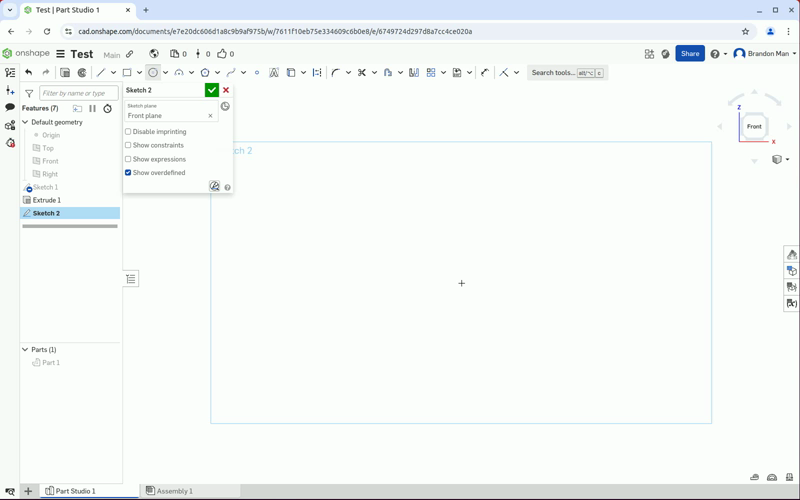
key_up(shift)
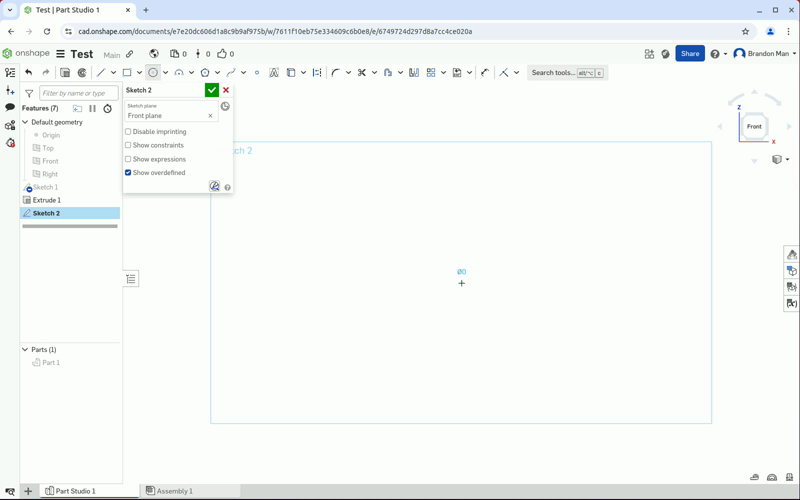
mouse_move(478, 282)
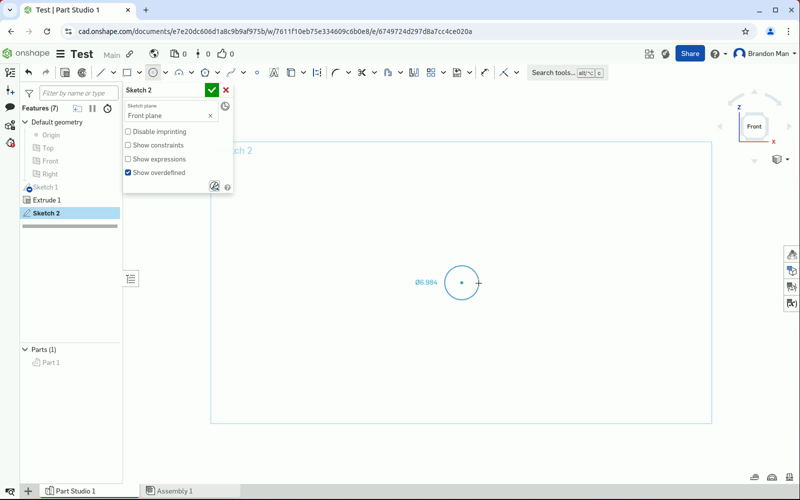
click(478, 282)
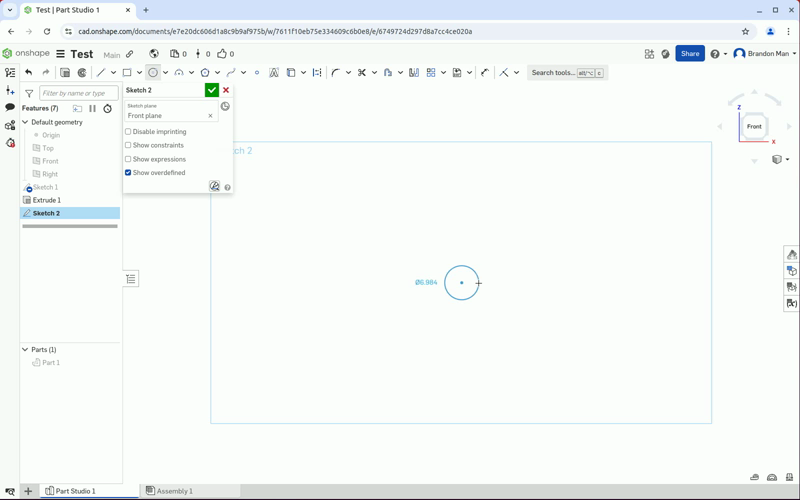
key(esc)
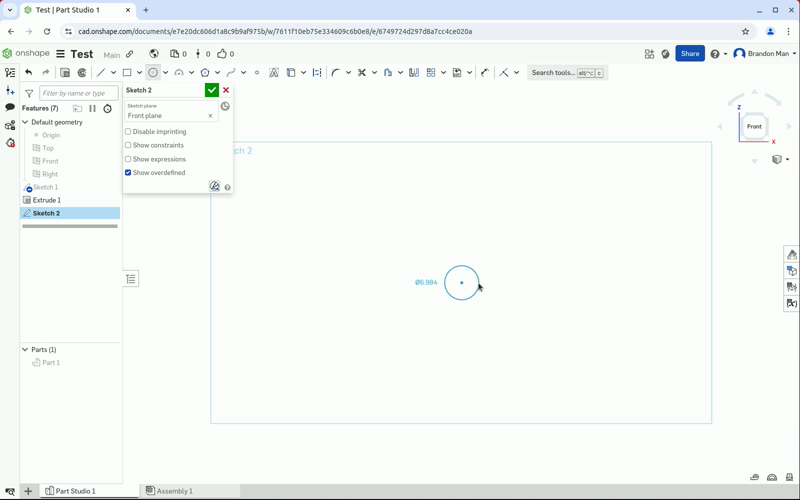
mouse_move(473, 272)
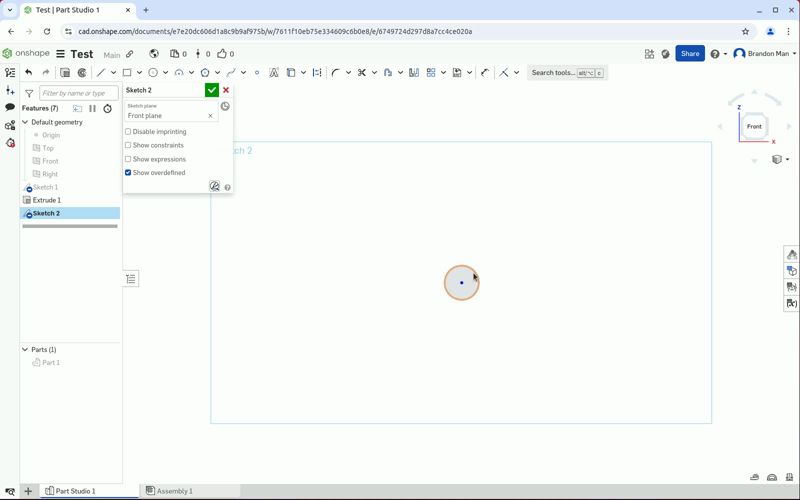
scroll(6)
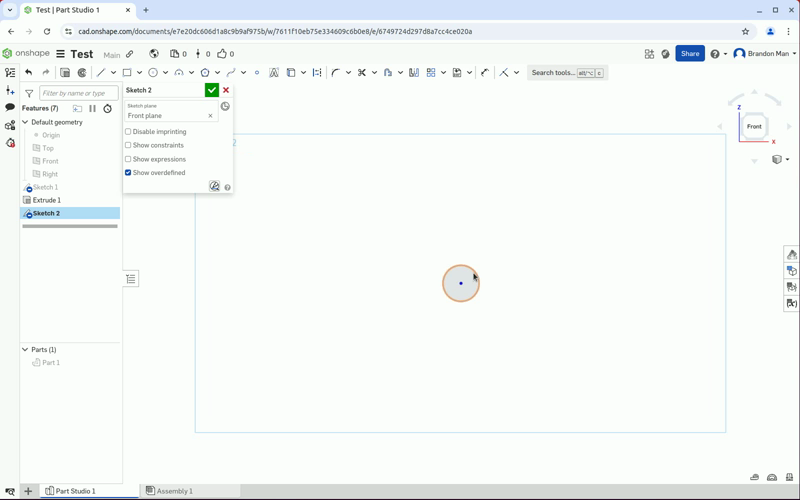
scroll(6)
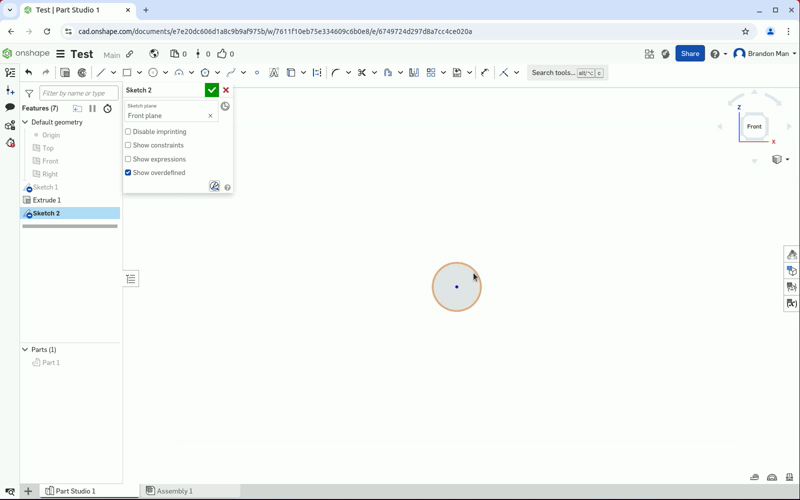
scroll(6)
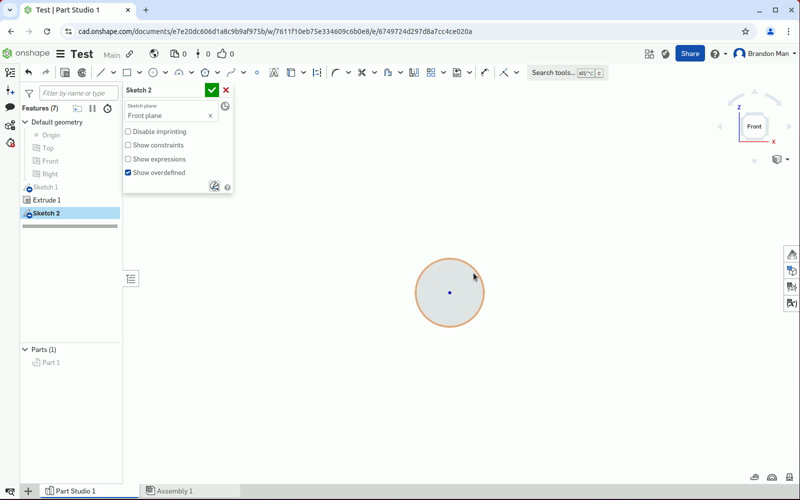
scroll(6)
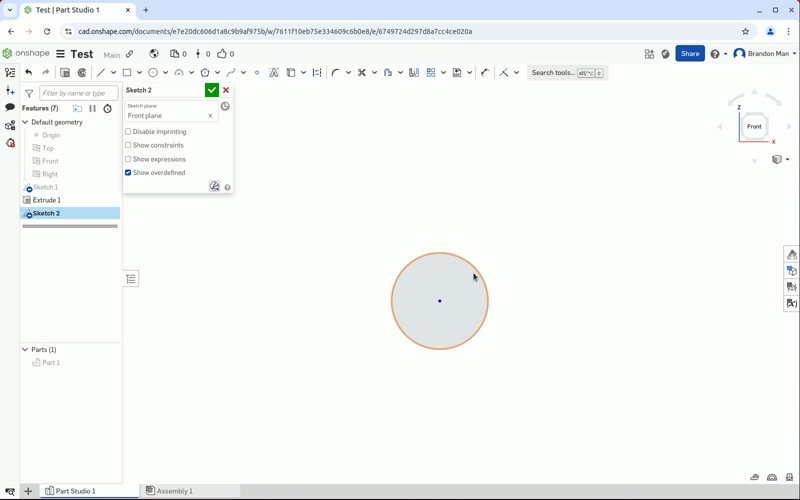
scroll(6)
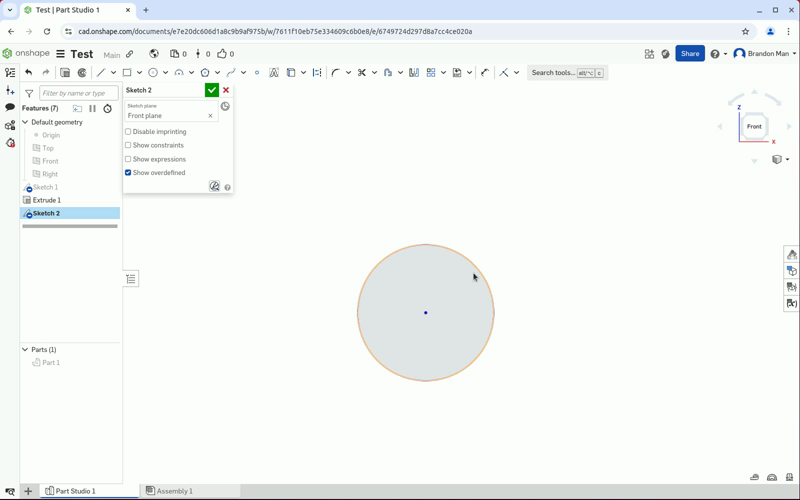
scroll(6)
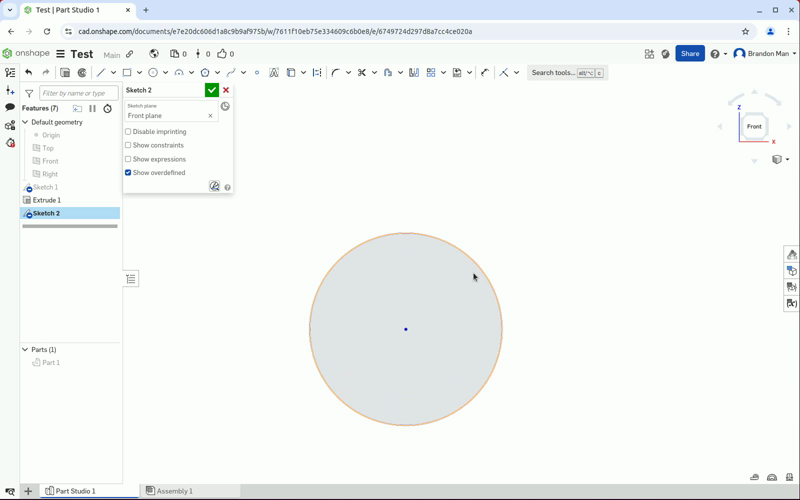
scroll(6)
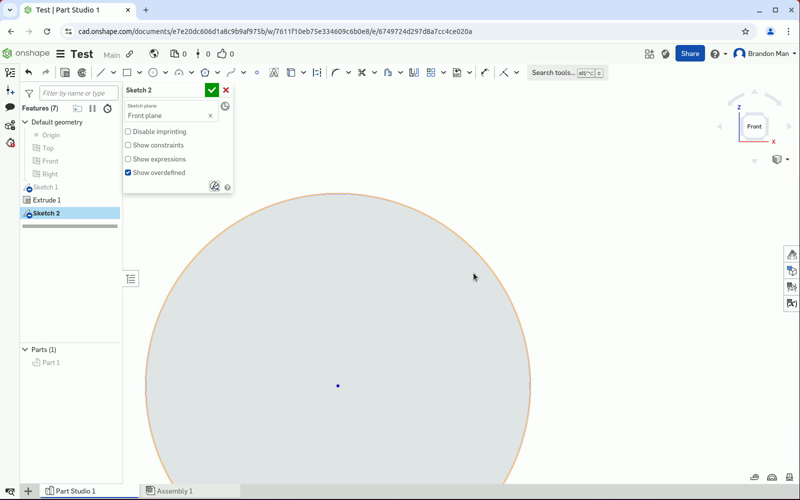
click(473, 272)
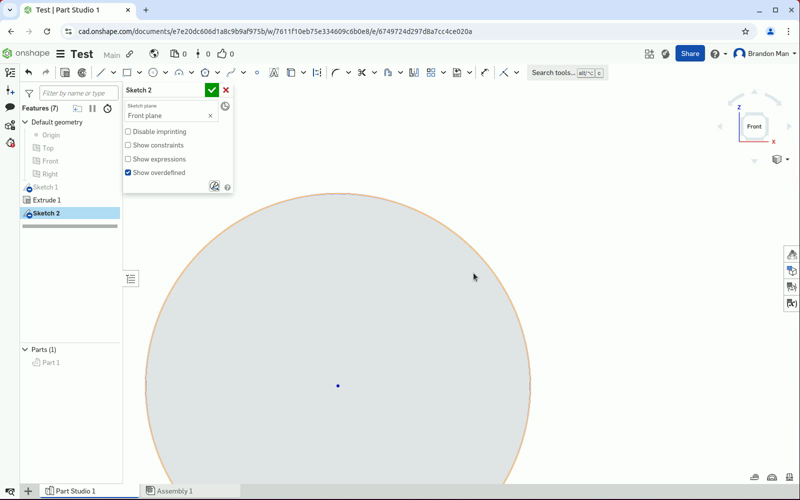
scroll(-6)
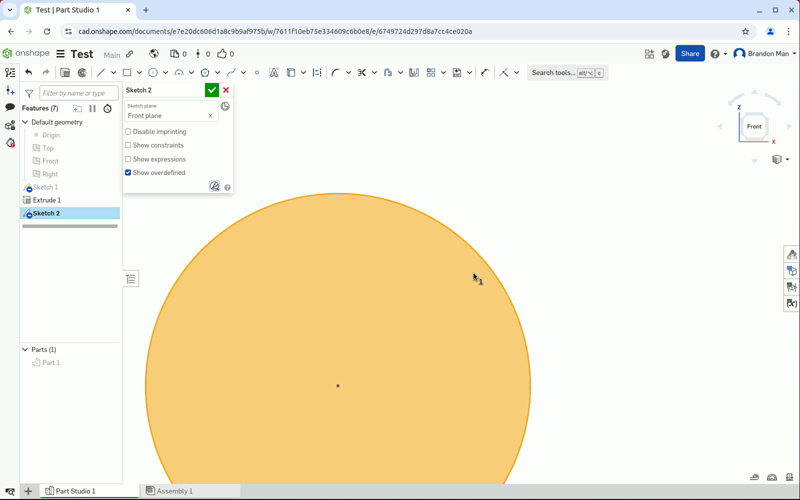
scroll(-6)
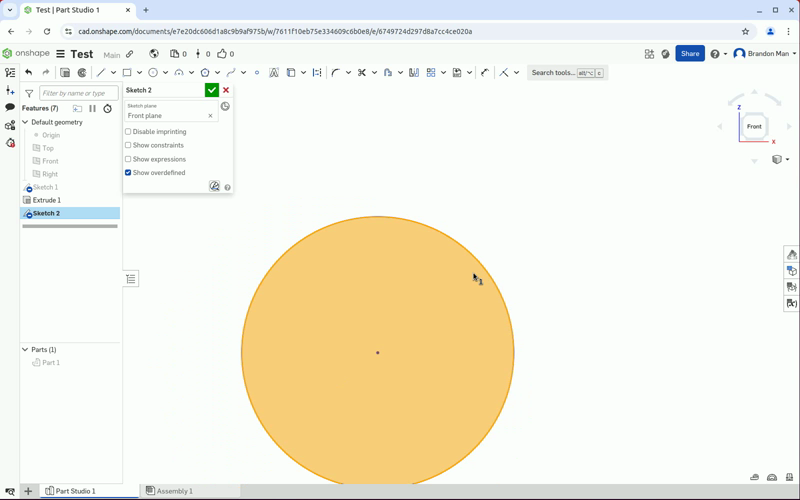
scroll(-6)
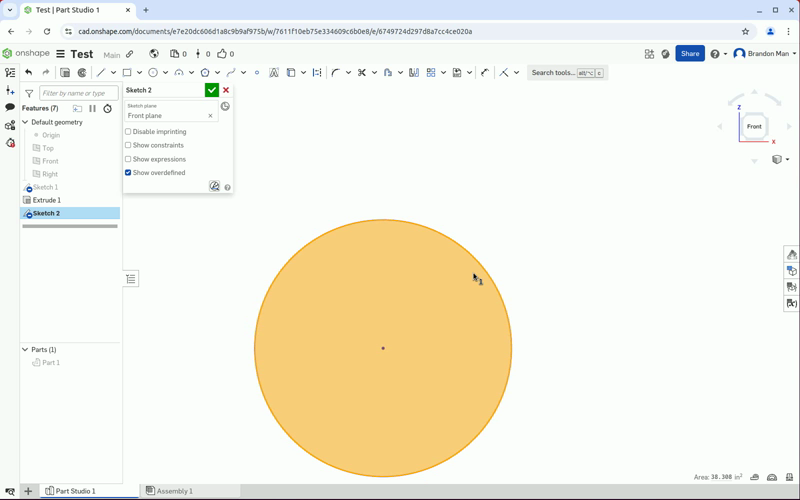
scroll(-6)
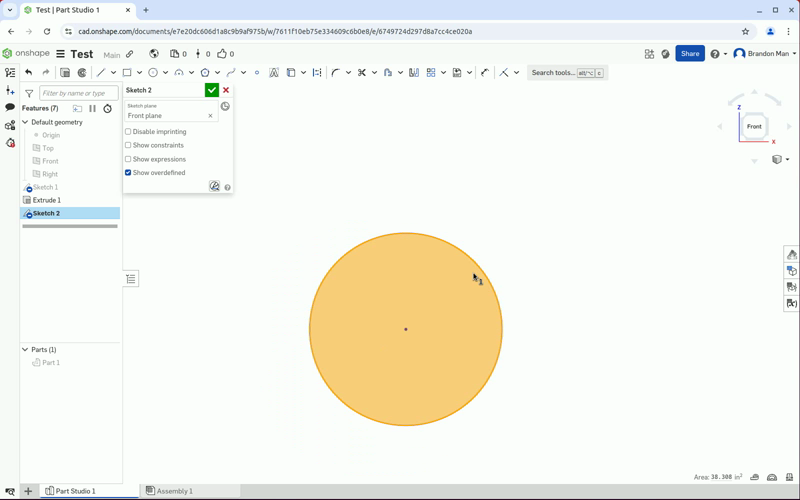
scroll(-6)
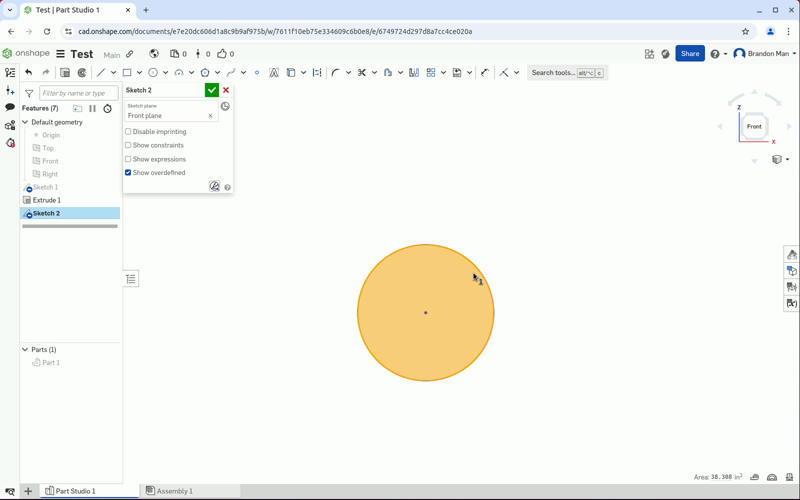
scroll(-6)
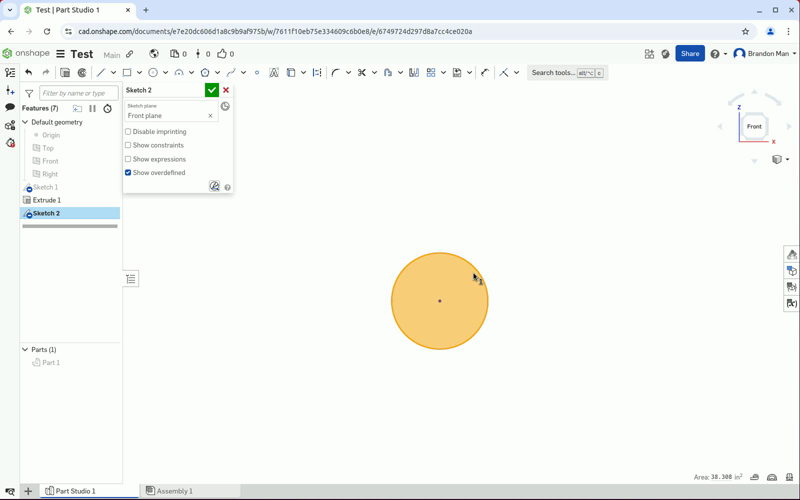
scroll(-6)
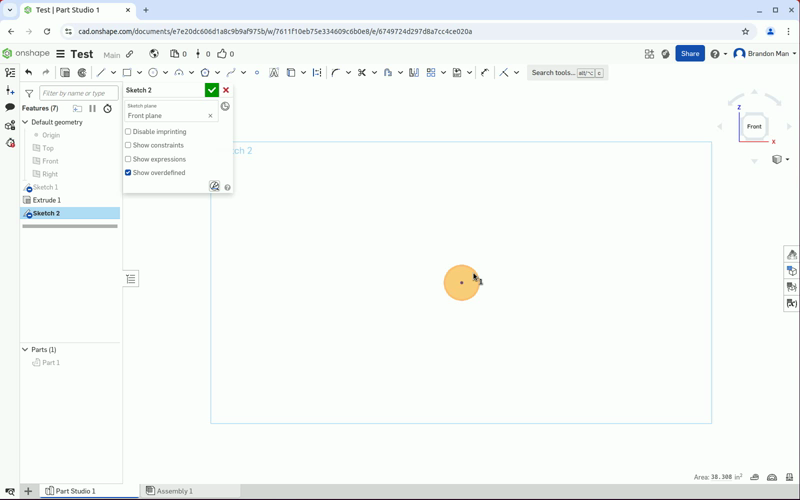
mouse_move(73, 352)
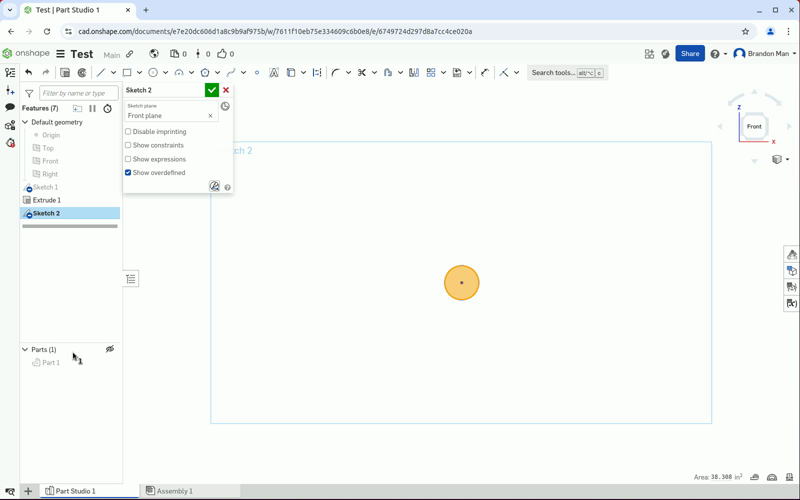
key(shift+y)
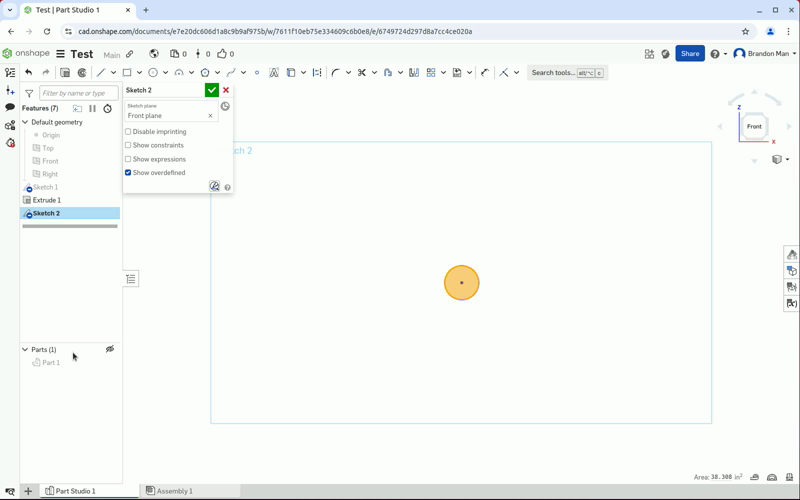
key(shift+e)
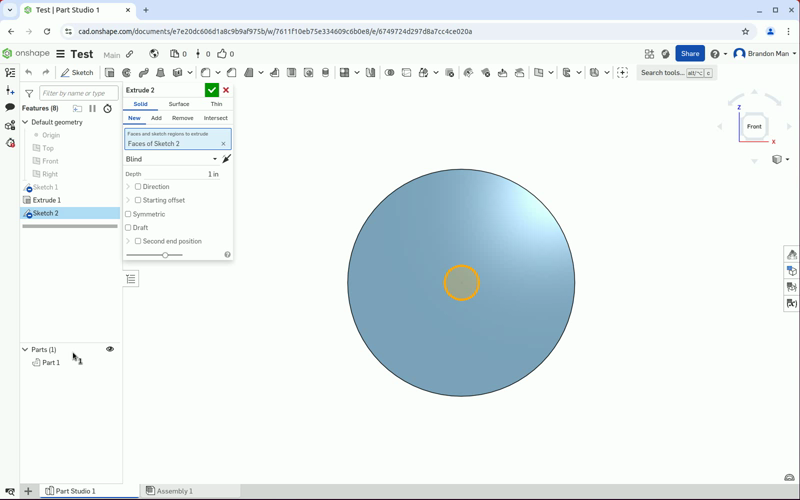
mouse_move(143, 106)
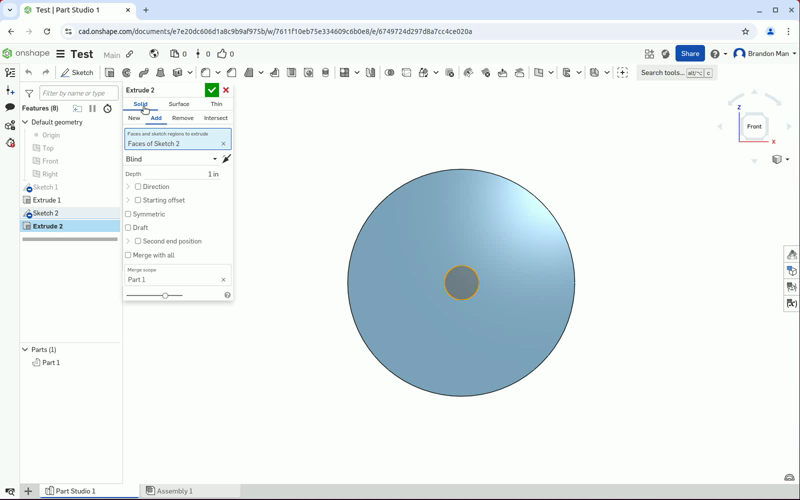
click(143, 106)
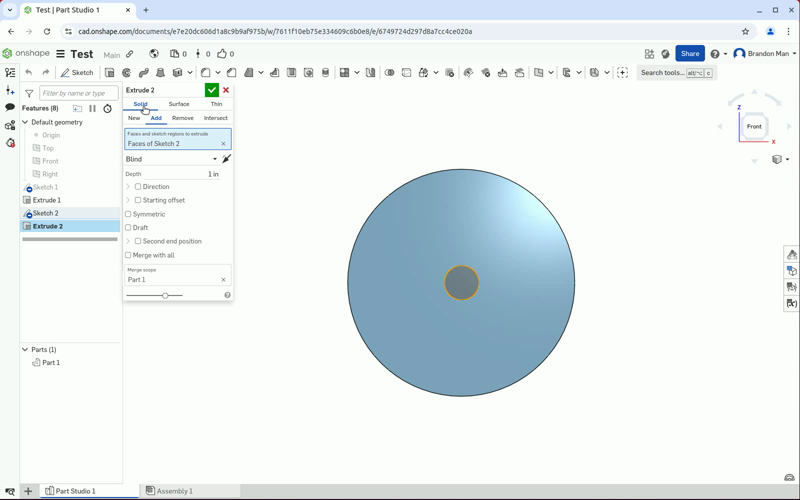
mouse_move(186, 120)
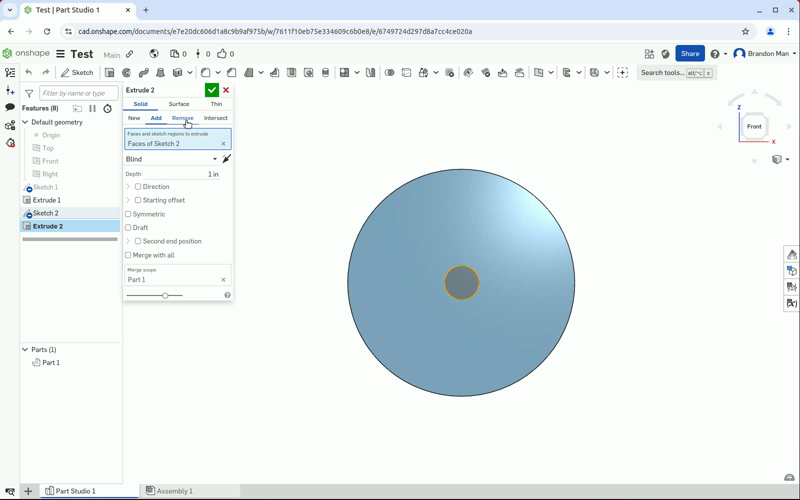
click(186, 120)
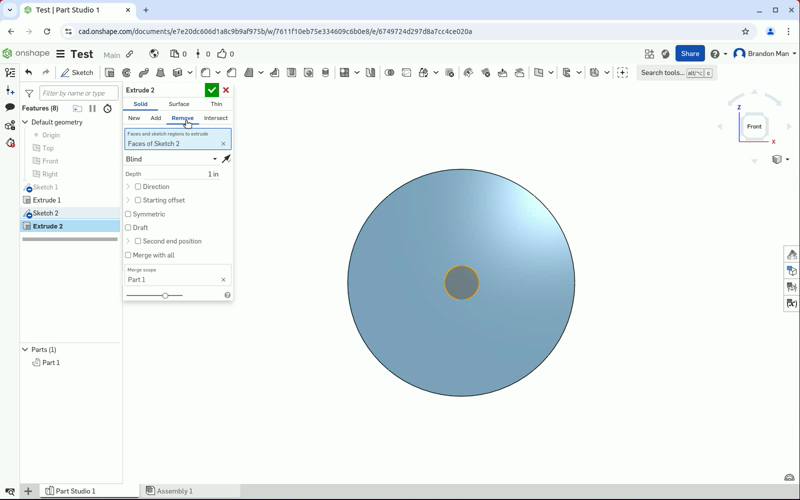
key(tab, 4)
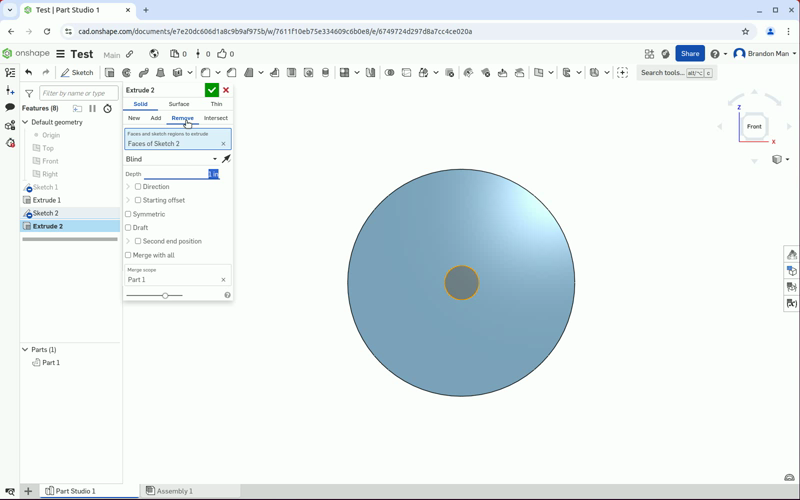
text(10.591)
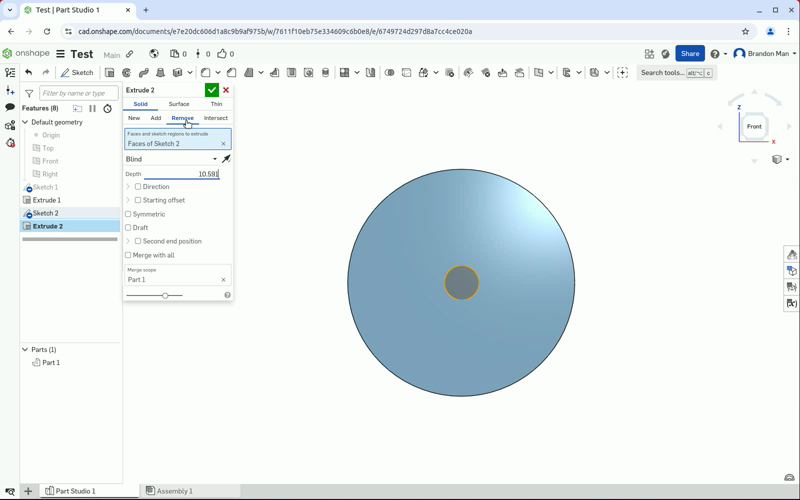
key(tab, 6)
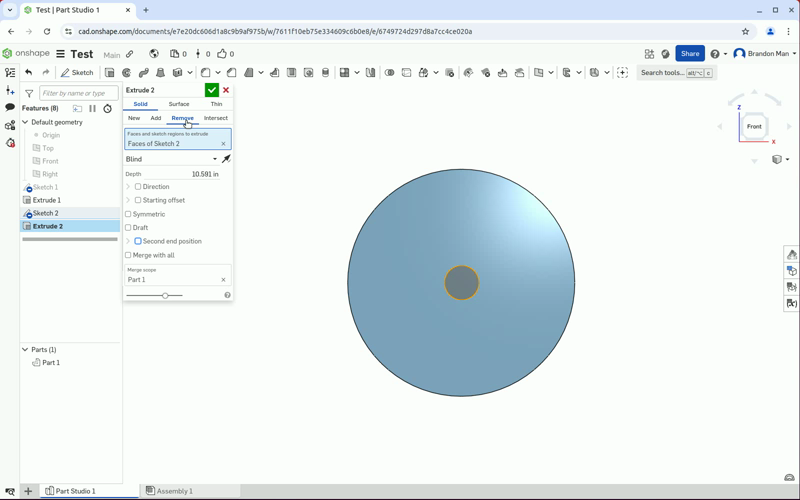
key(space)
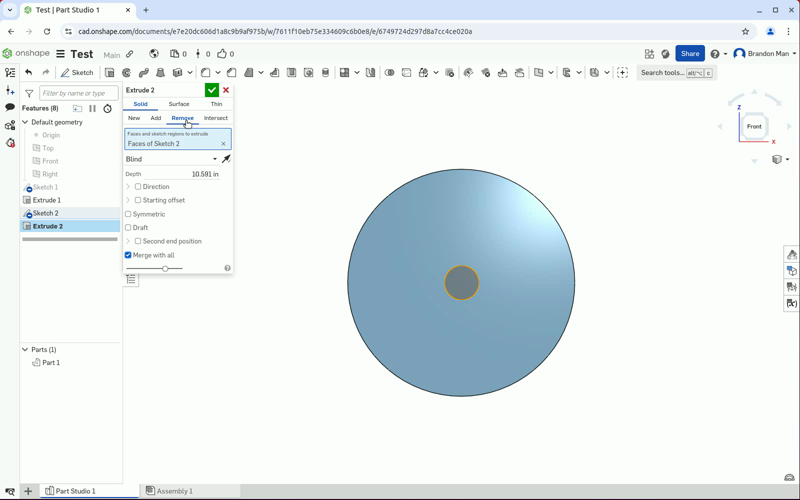
key(enter)
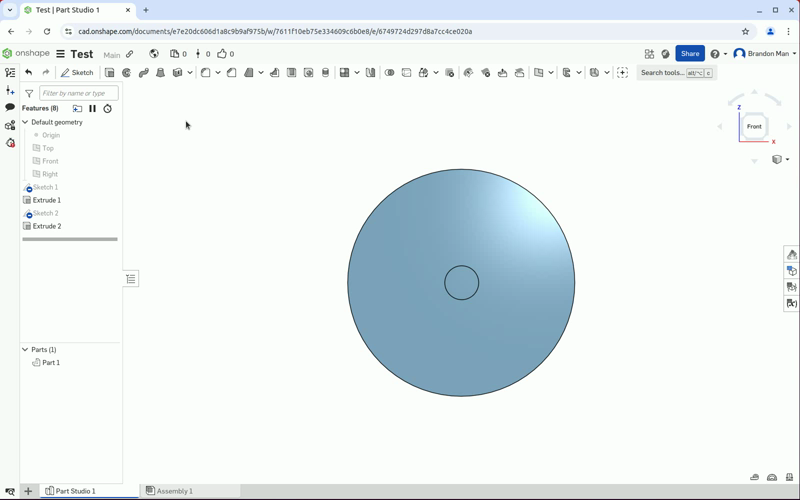
key(shift+h)
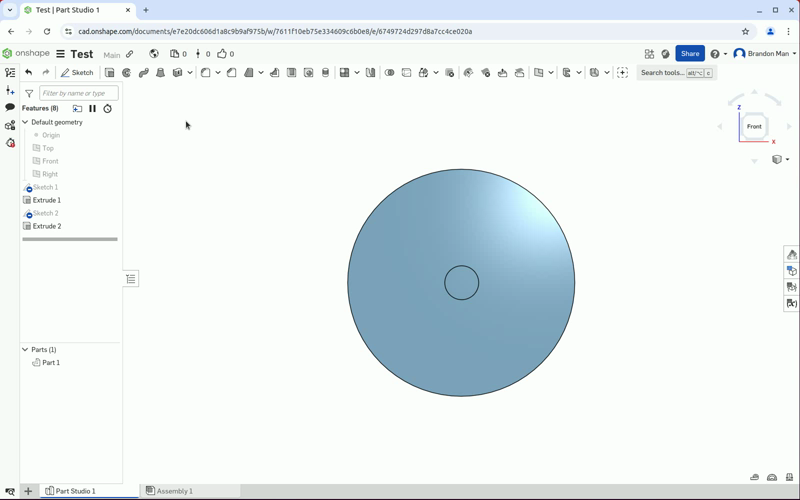
key(shift+h)
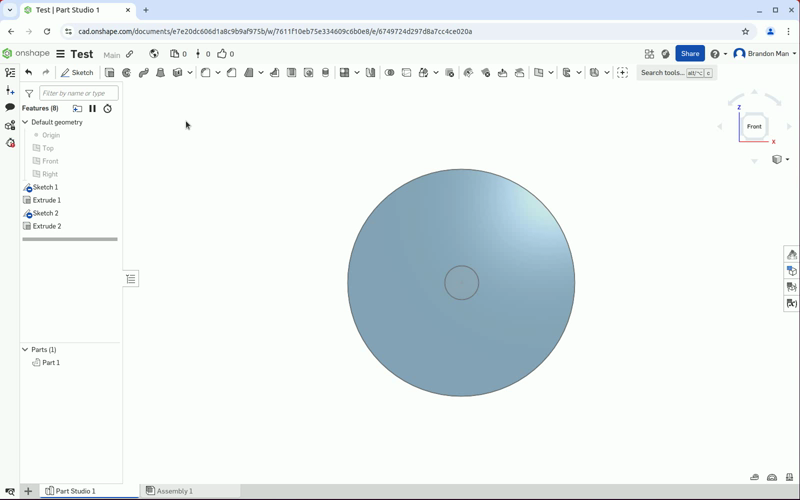
key(shift+7)
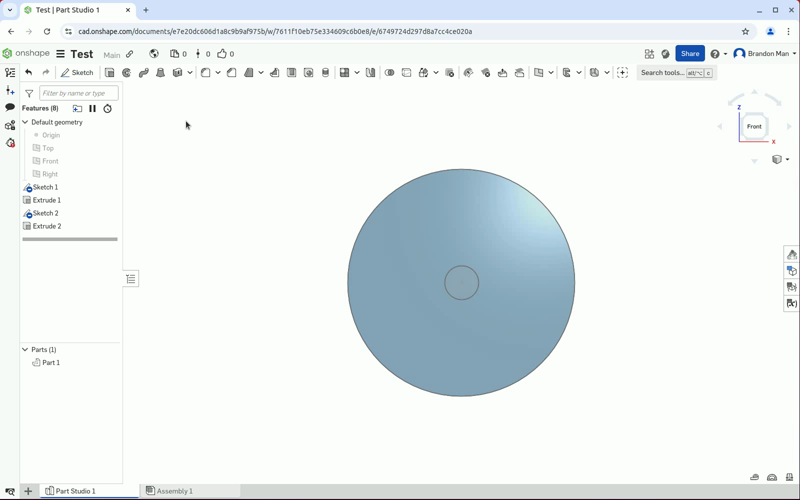
key(left, 2)
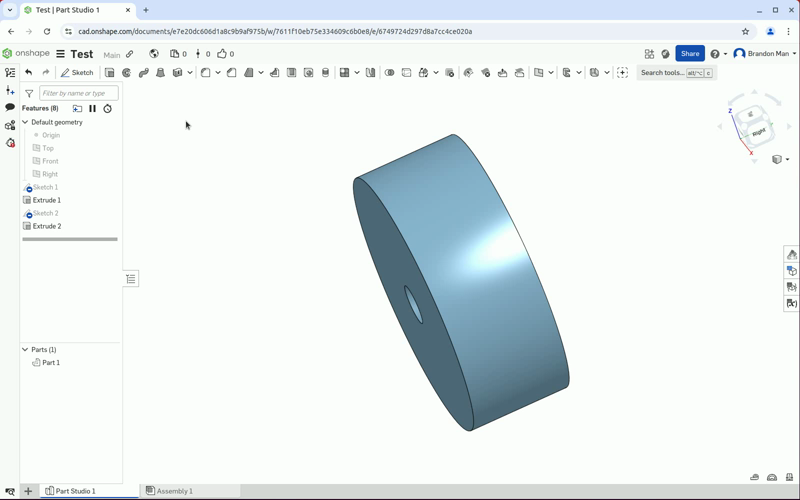
key(down, 2)
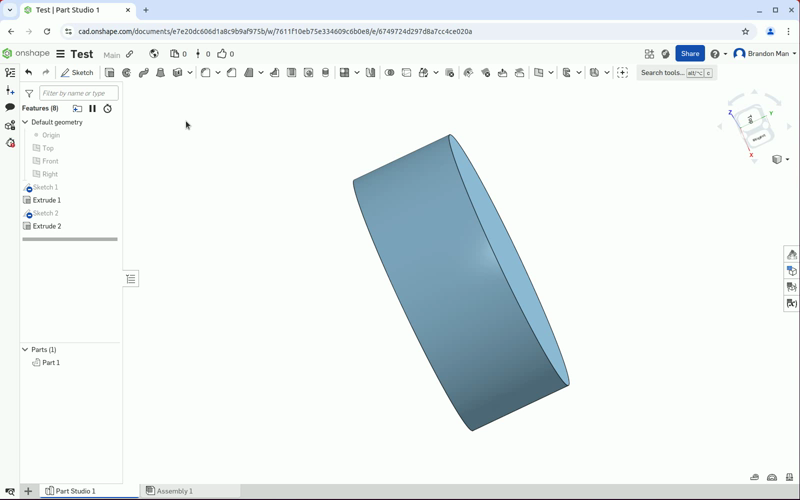
key(up, 2)
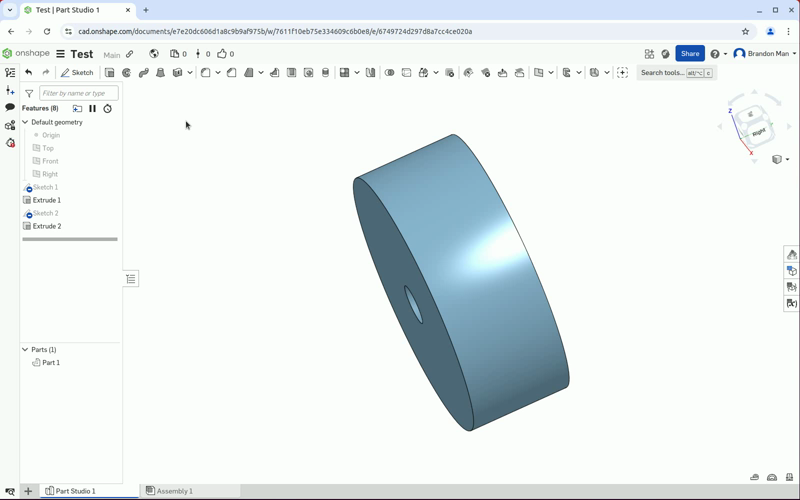
key(right, 2)
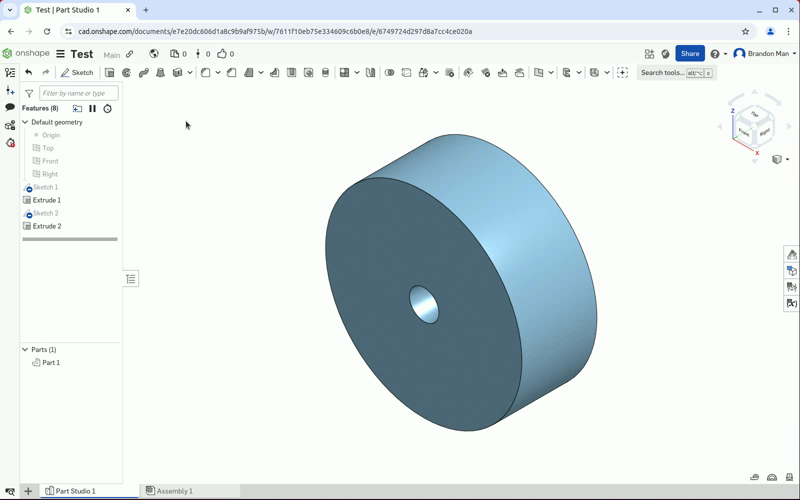
mouse_move(73, 189)
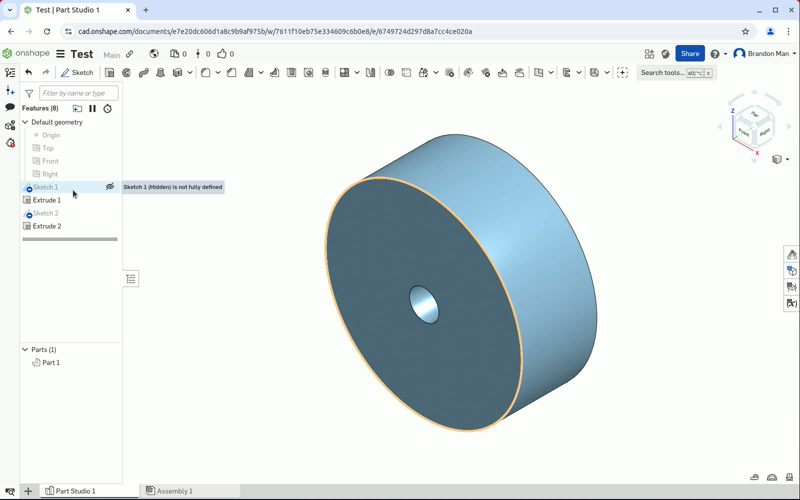
click(73, 189)